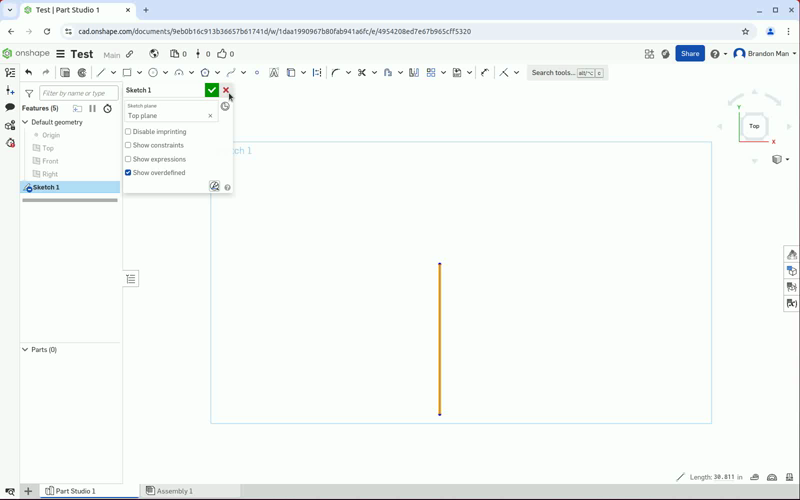
key(shift+h)
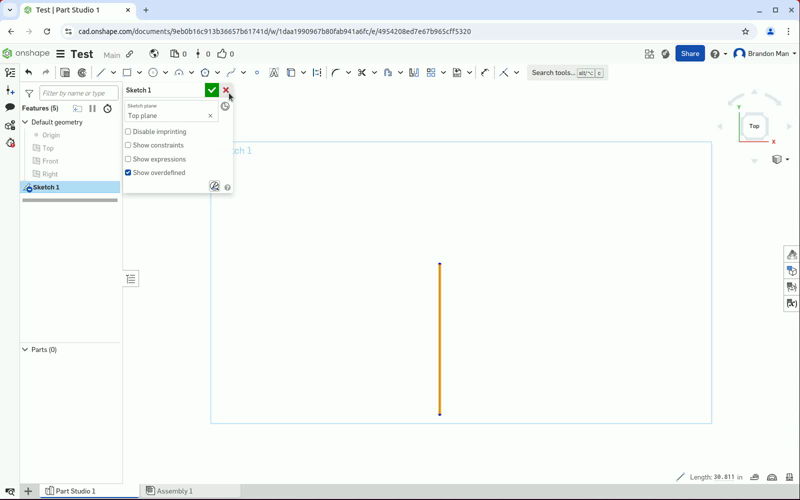
key(shift+s)
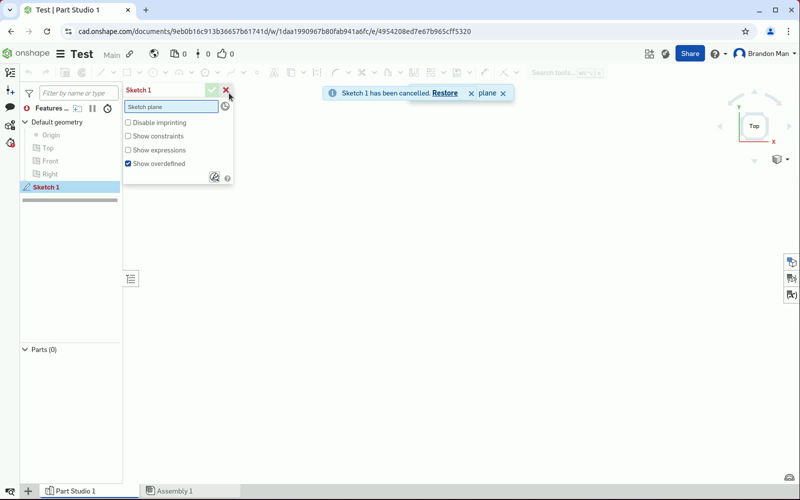
mouse_move(73, 150)
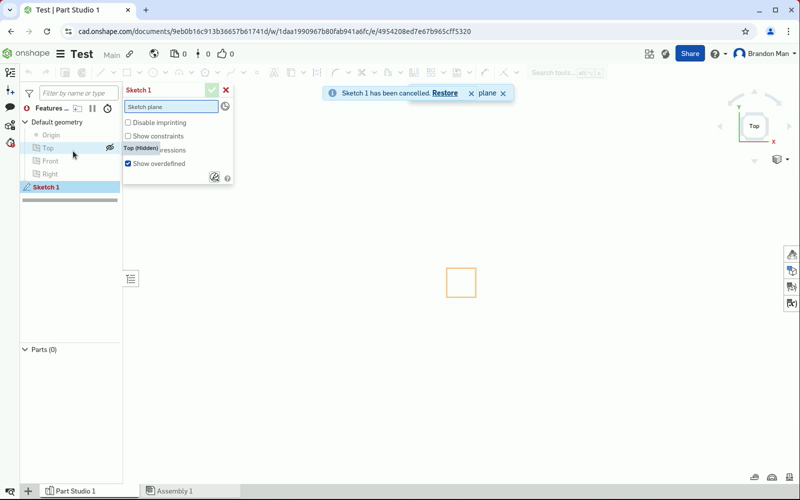
click(73, 150)
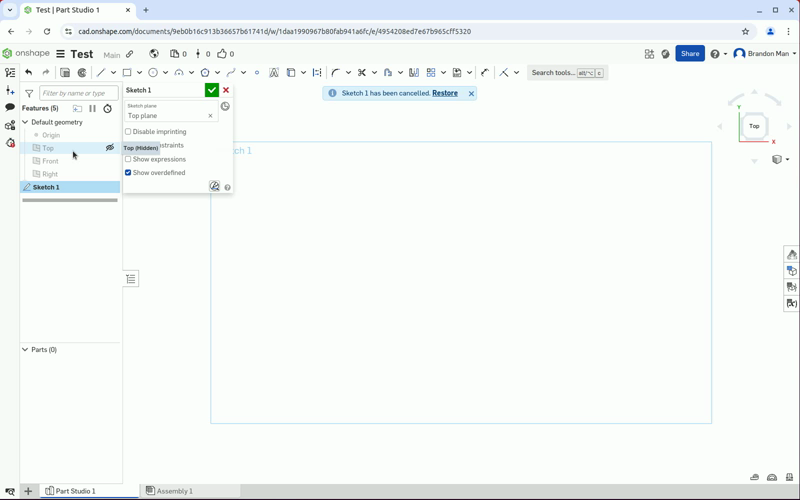
mouse_move(73, 352)
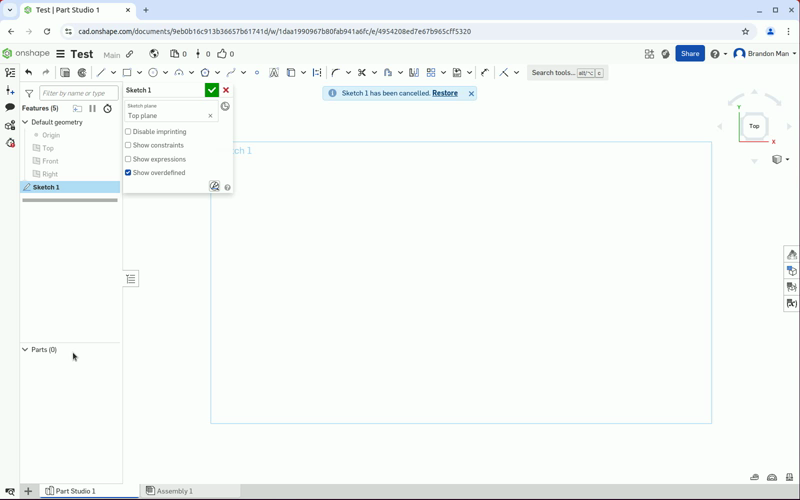
key(y)
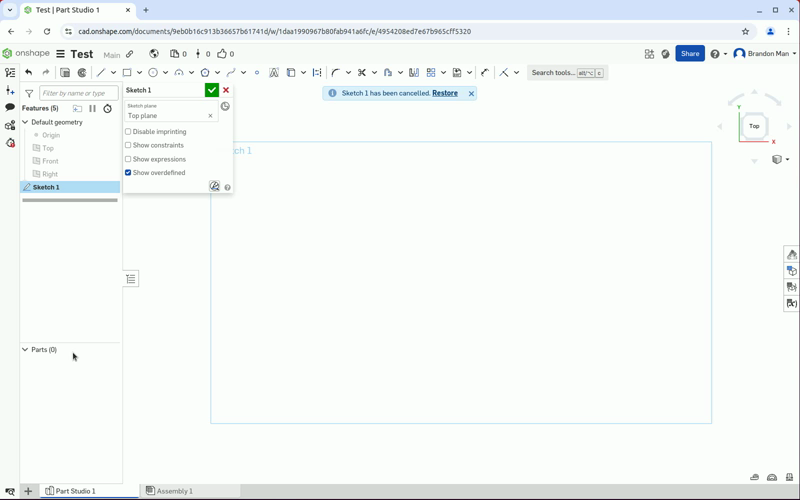
key(a)
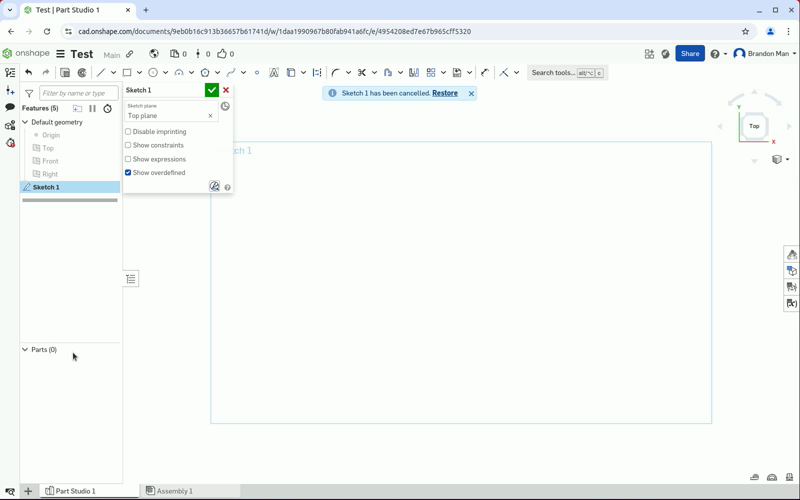
key_down(shift)
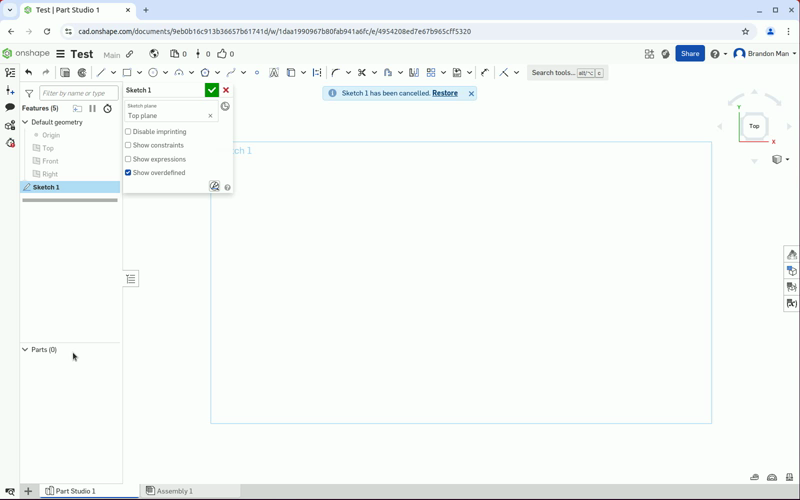
mouse_move(438, 375)
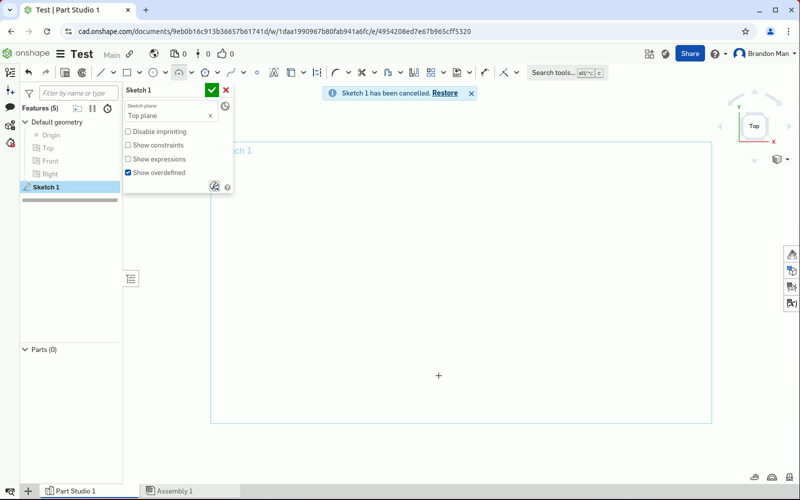
click(438, 375)
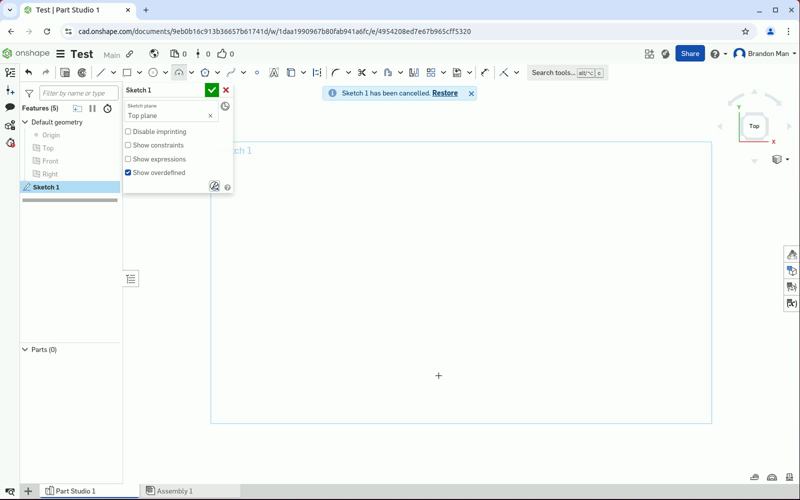
key_up(shift)
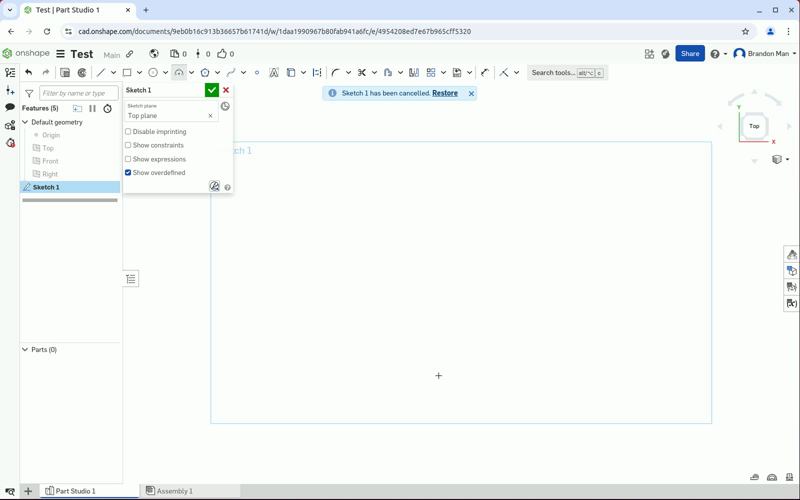
key_down(shift)
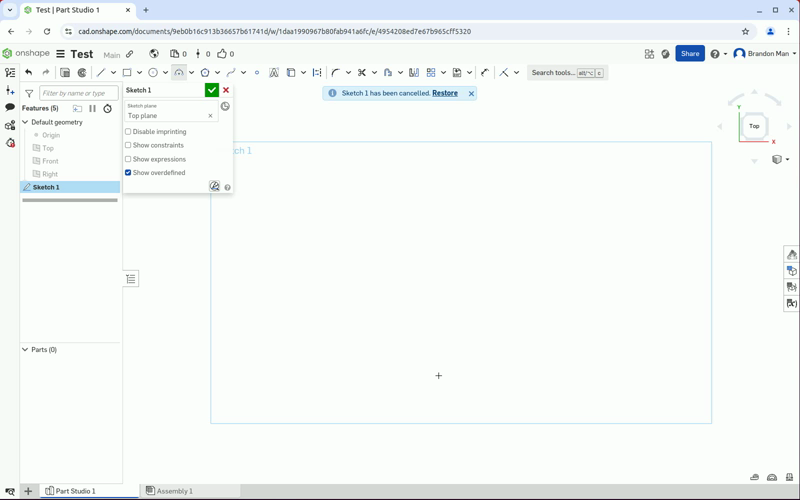
mouse_move(481, 375)
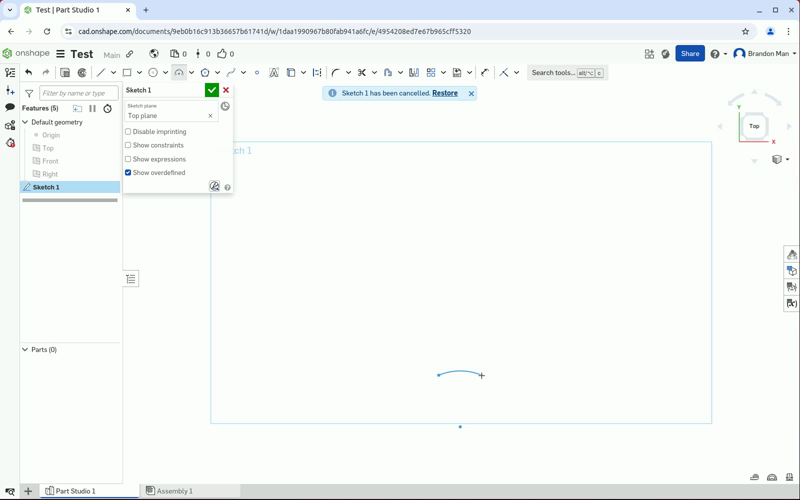
click(481, 375)
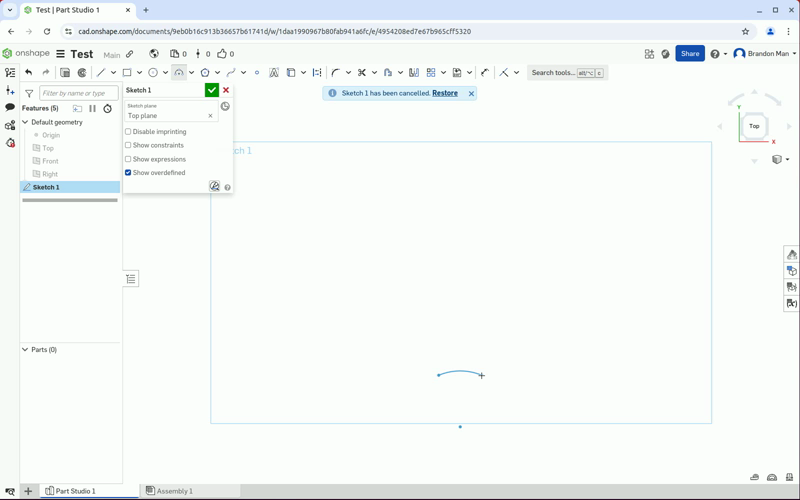
mouse_move(460, 192)
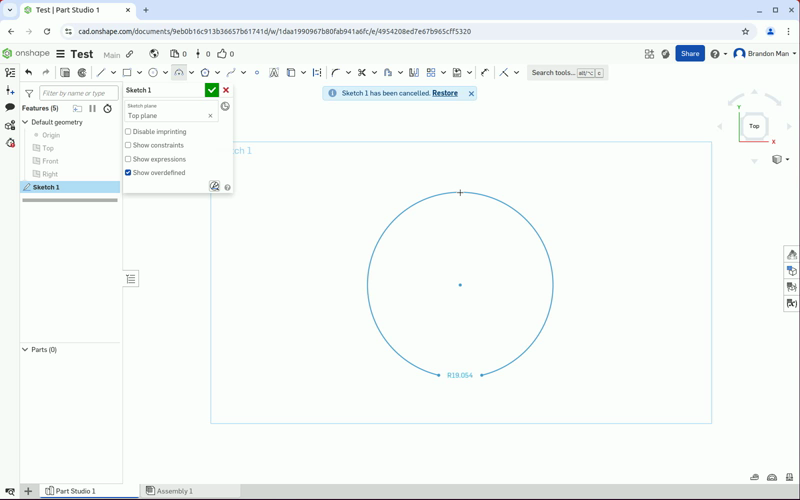
click(460, 192)
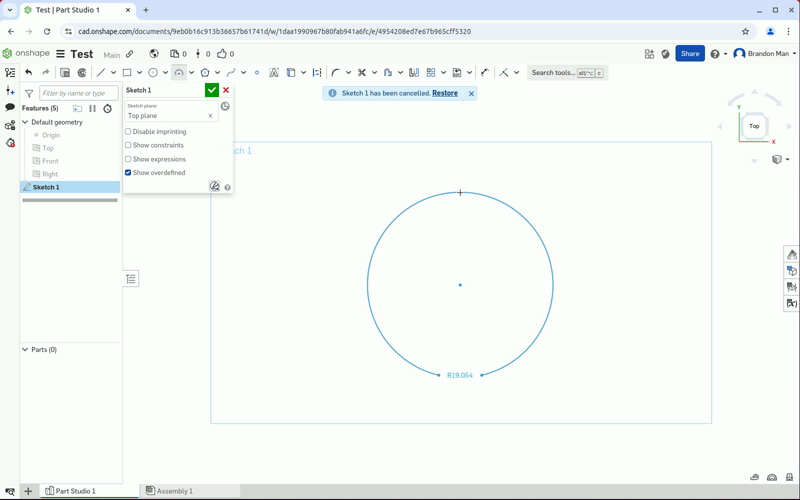
key_up(shift)
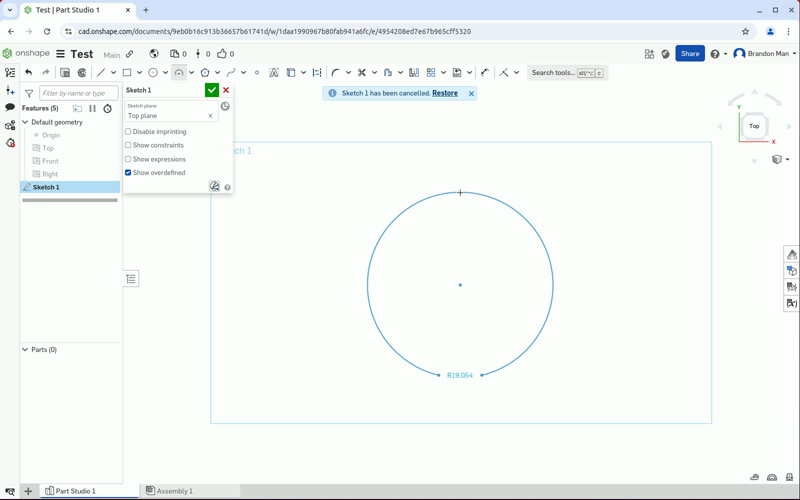
key(esc)
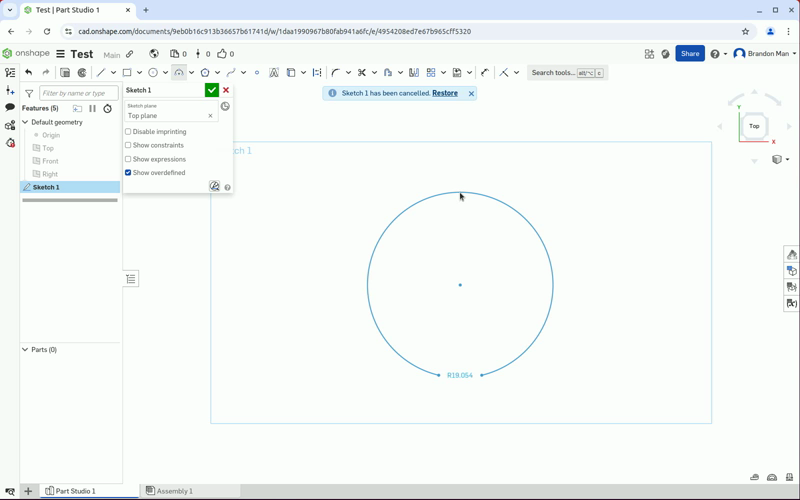
key(l)
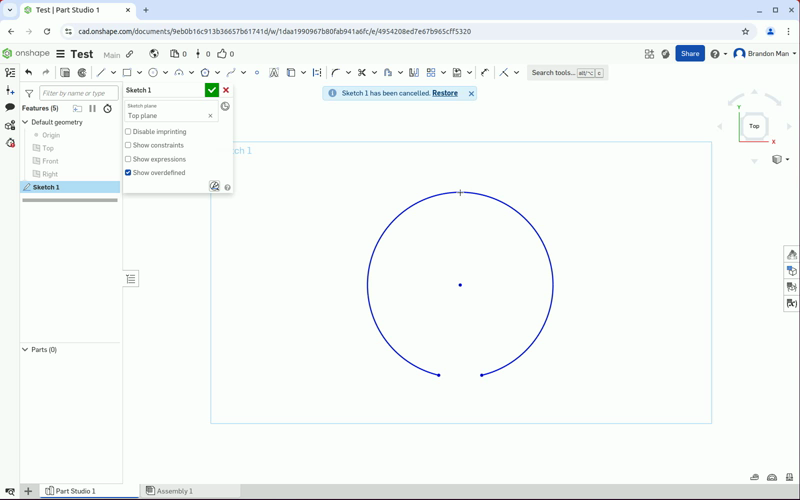
mouse_move(481, 375)
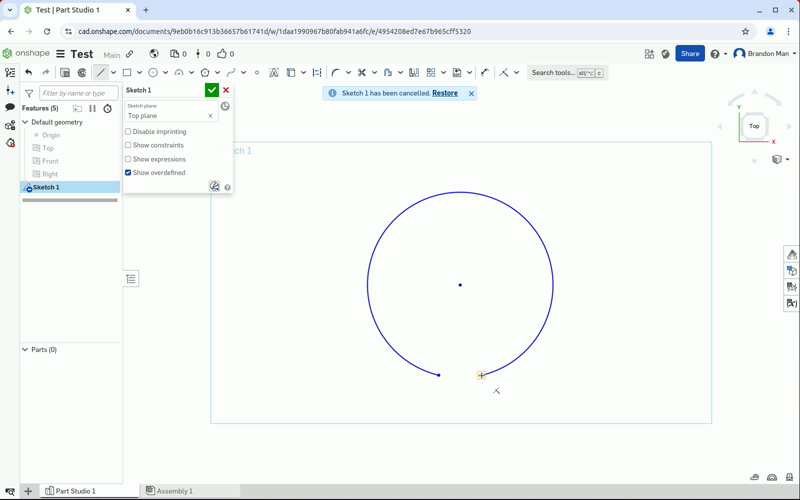
click(481, 375)
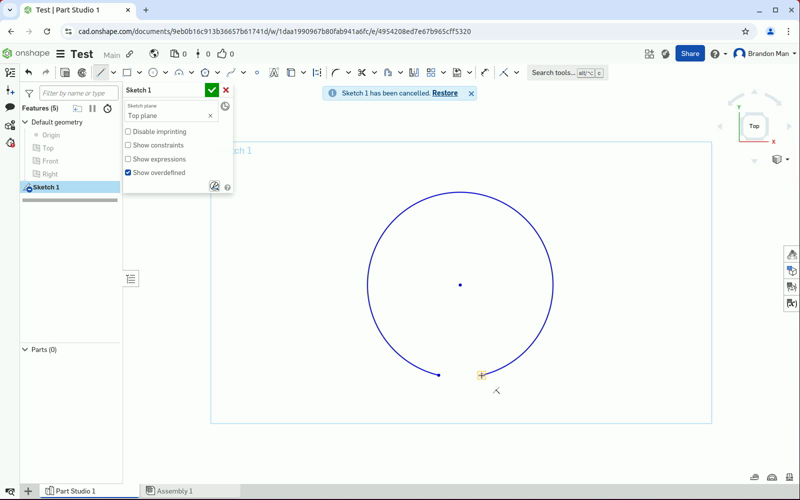
key_down(shift)
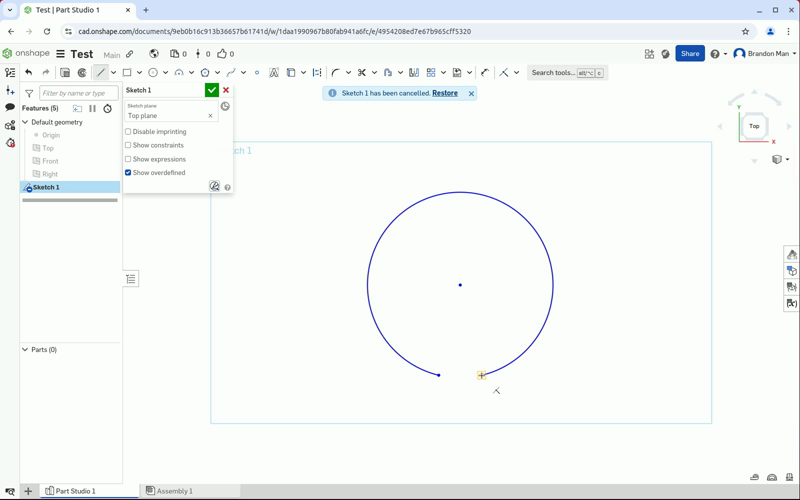
mouse_move(481, 303)
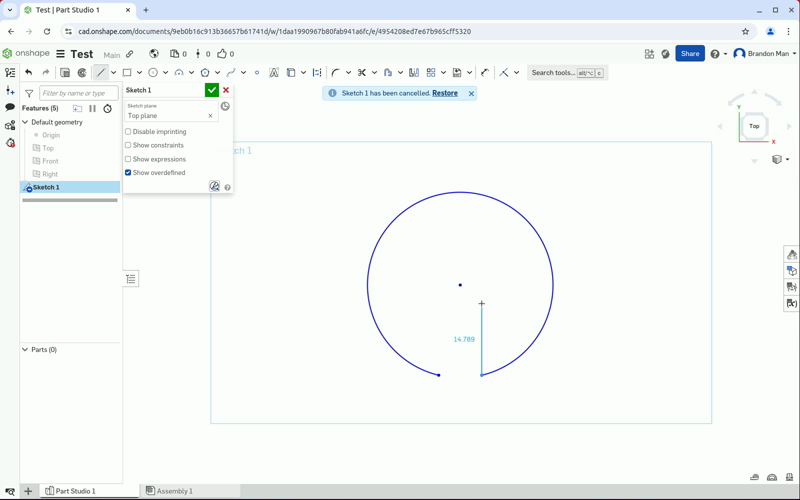
click(481, 303)
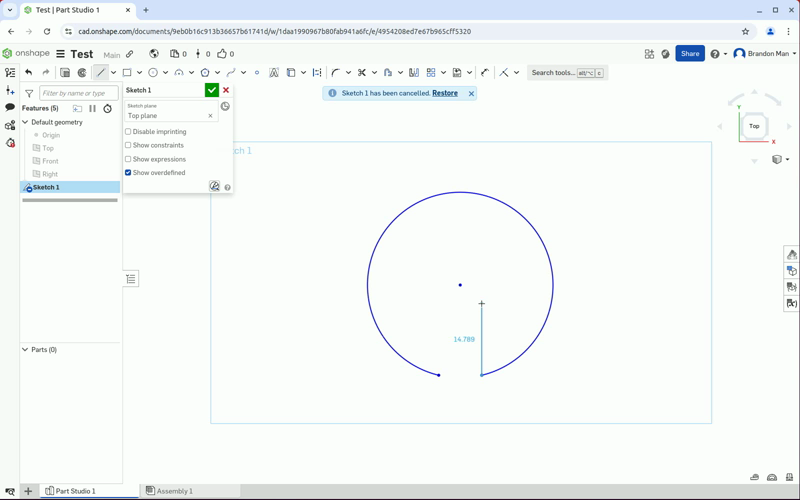
key_up(shift)
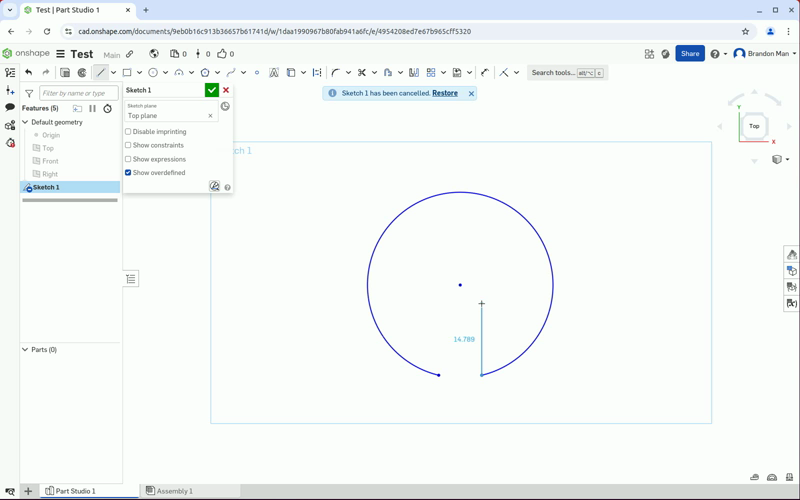
key(esc)
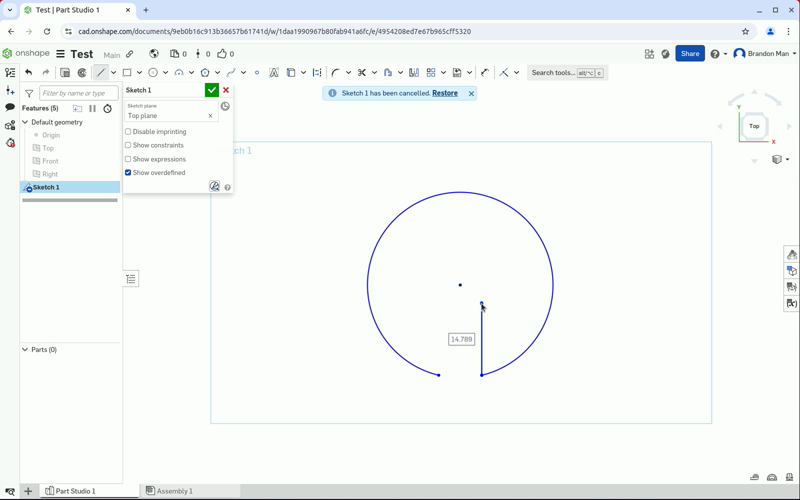
key(a)
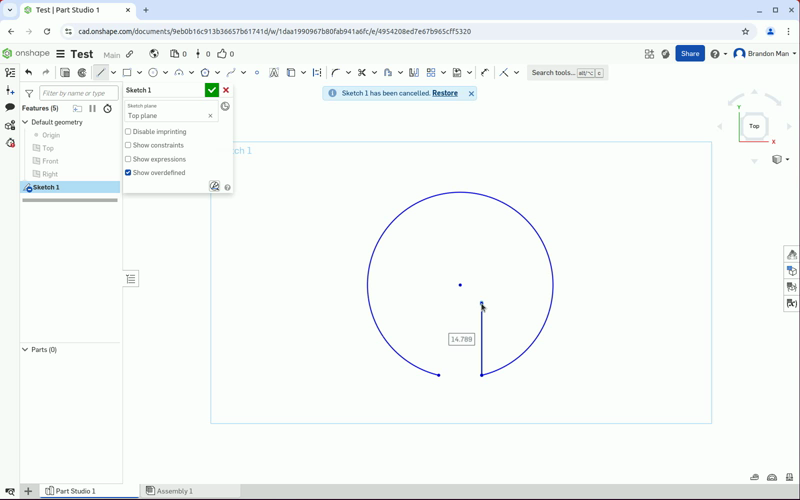
mouse_move(481, 303)
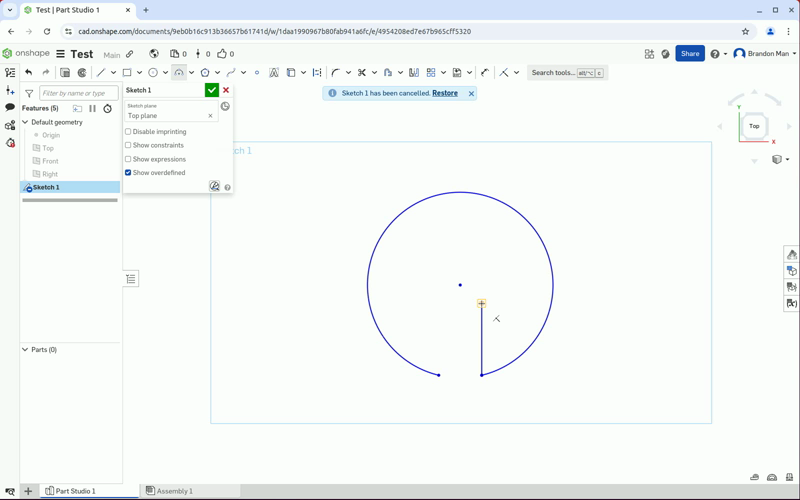
click(481, 303)
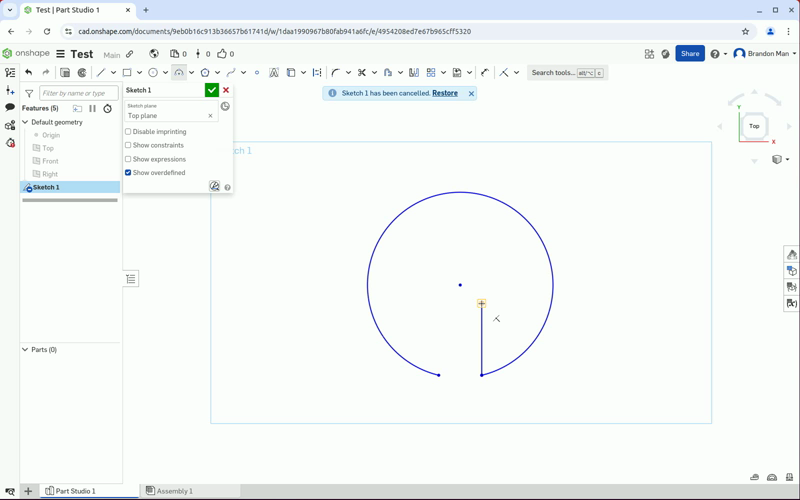
key_down(shift)
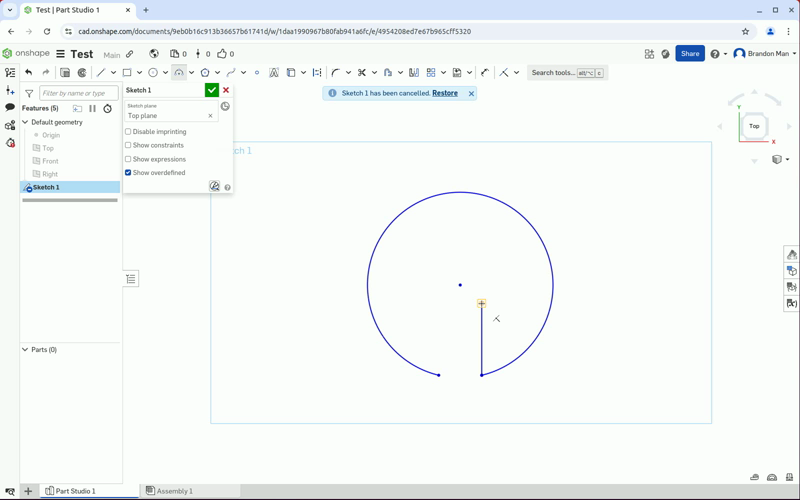
mouse_move(438, 303)
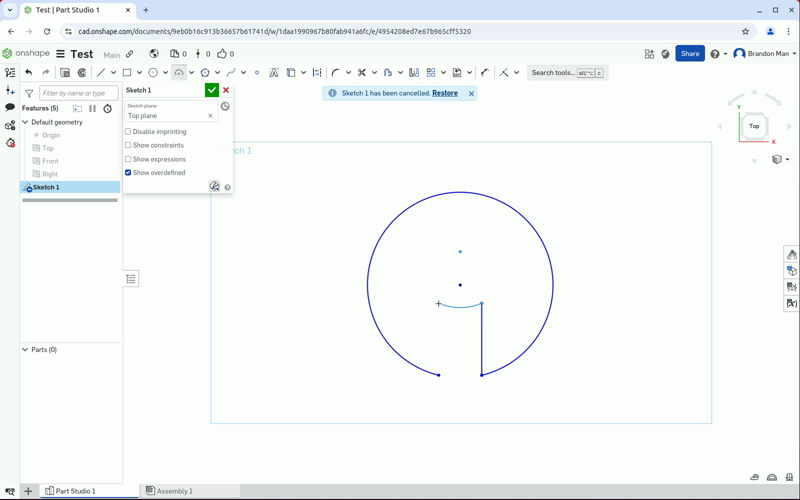
click(438, 303)
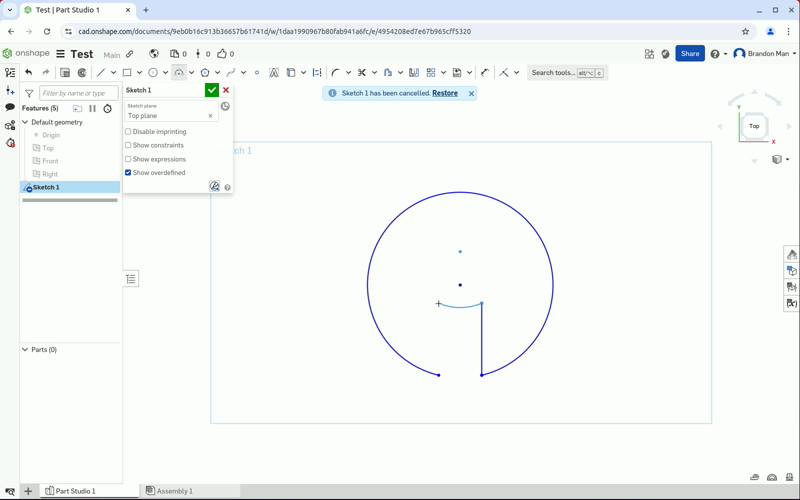
mouse_move(460, 254)
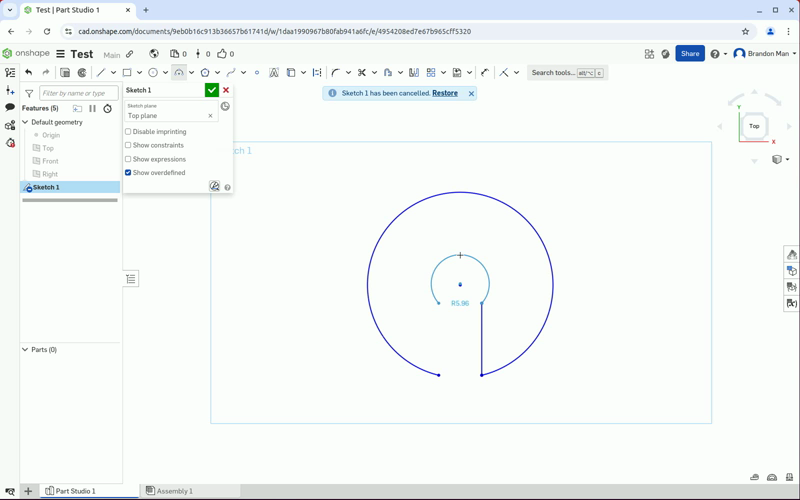
click(460, 254)
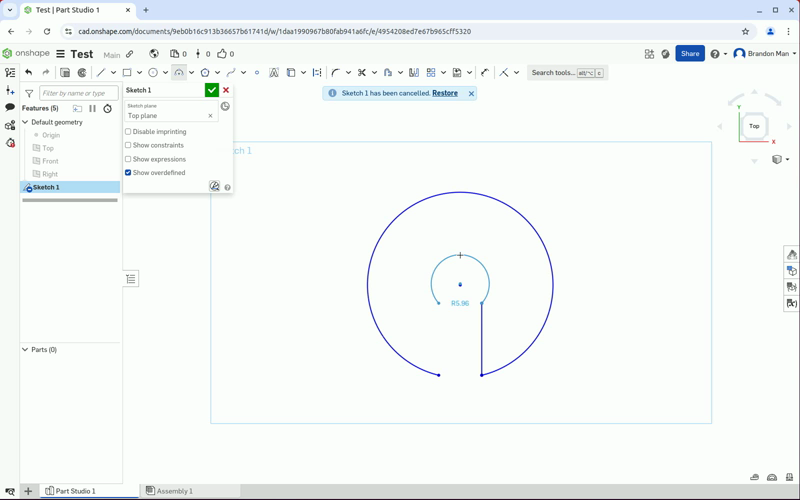
key_up(shift)
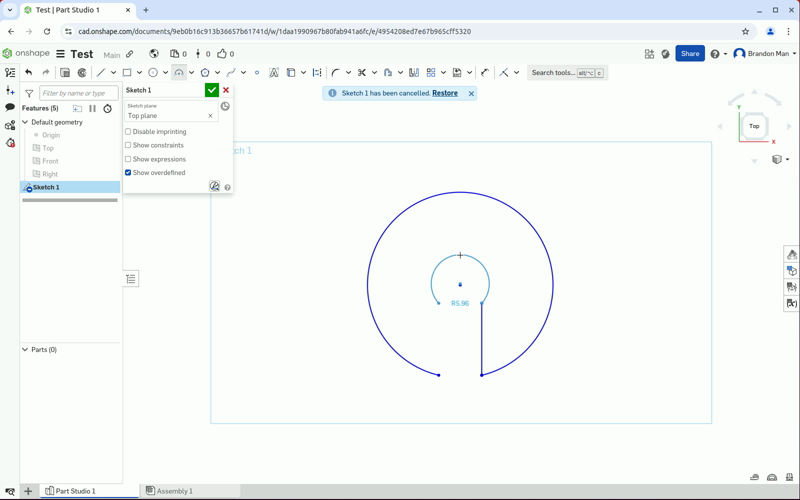
key(esc)
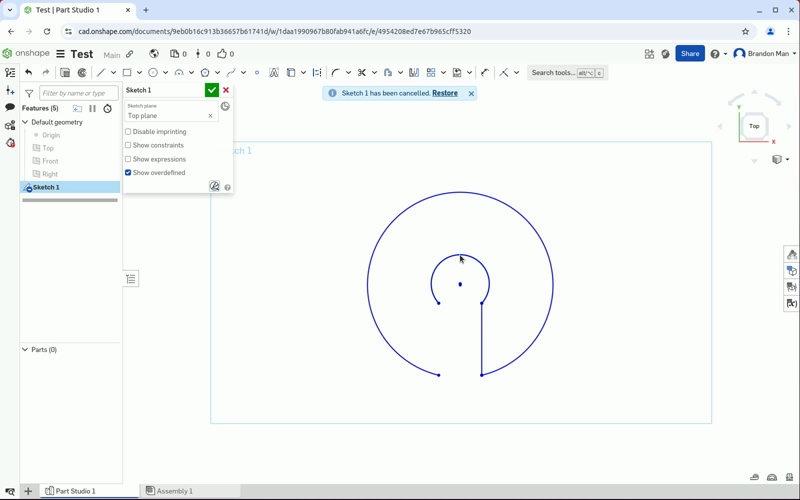
key(l)
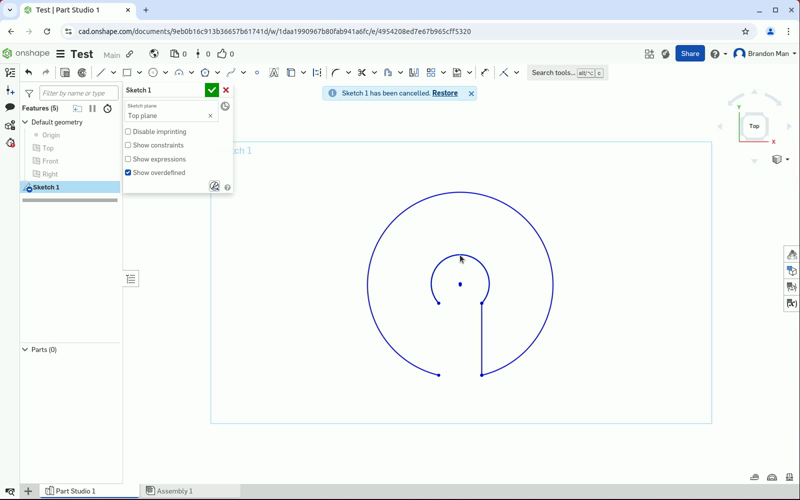
mouse_move(438, 303)
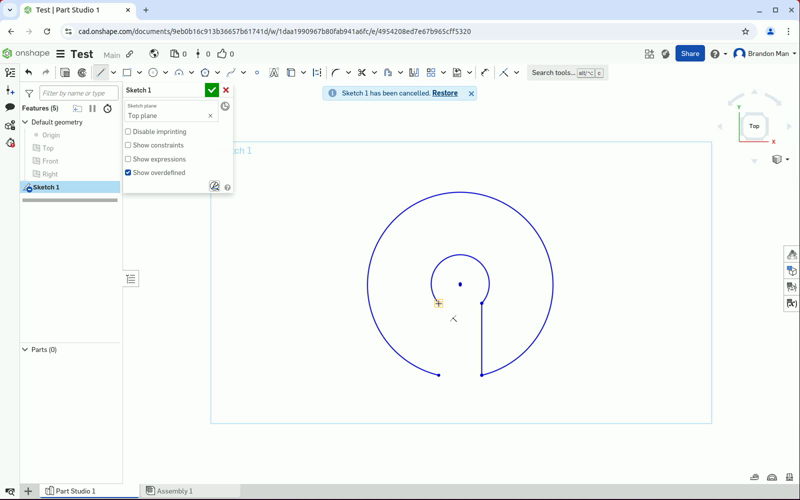
click(438, 303)
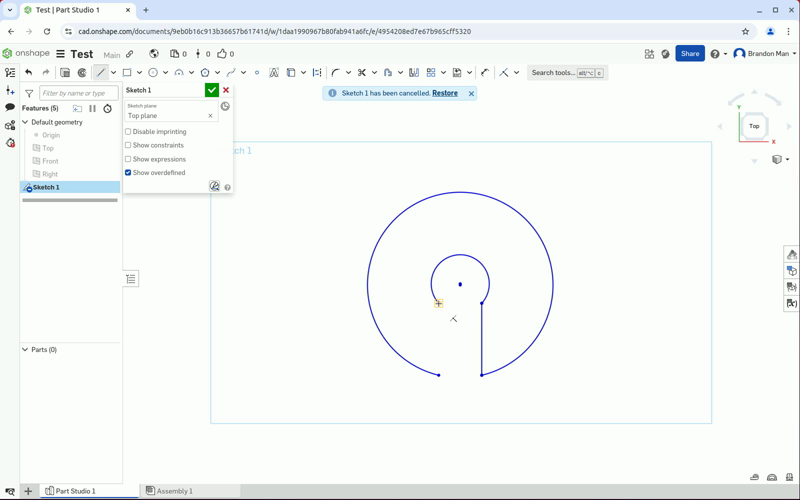
key_down(shift)
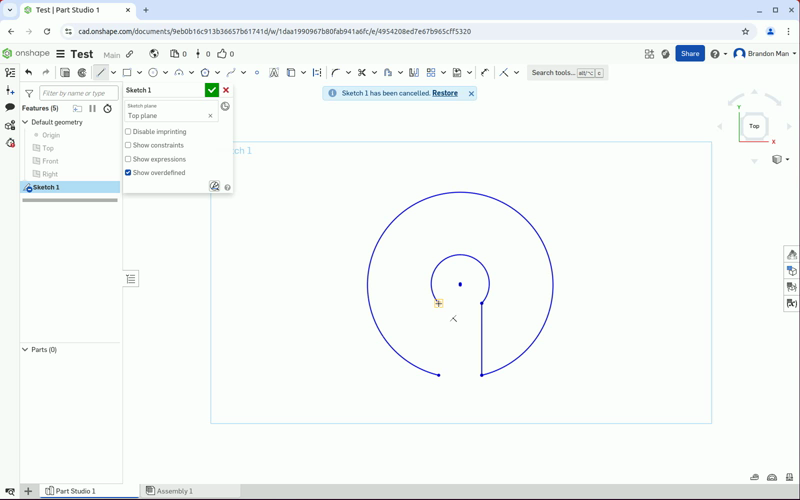
mouse_move(438, 375)
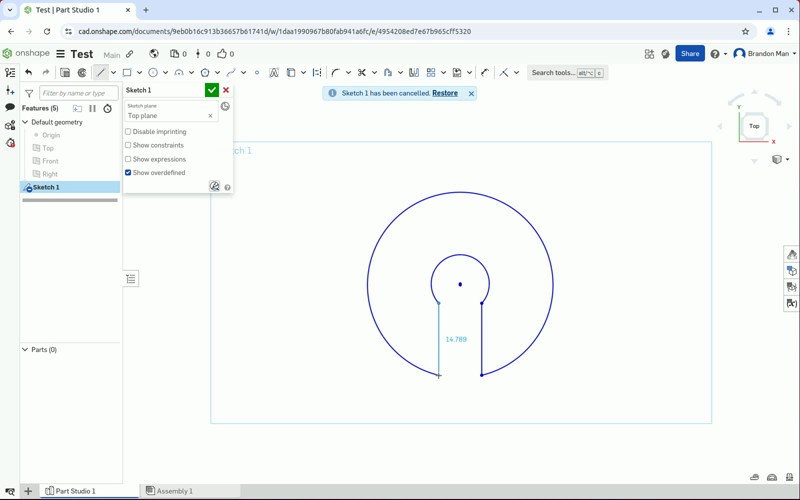
key_up(shift)
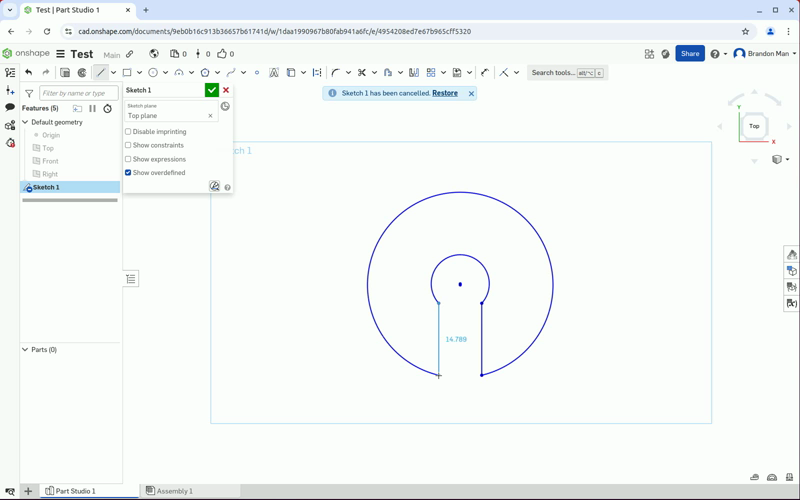
click(438, 375)
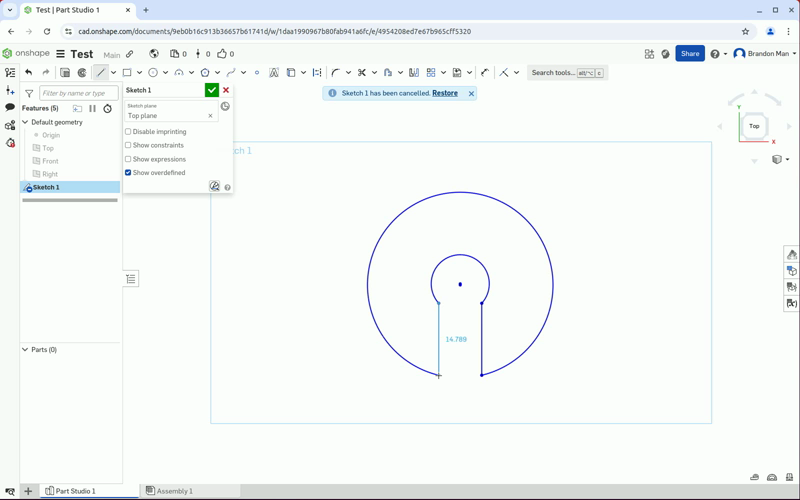
key(esc)
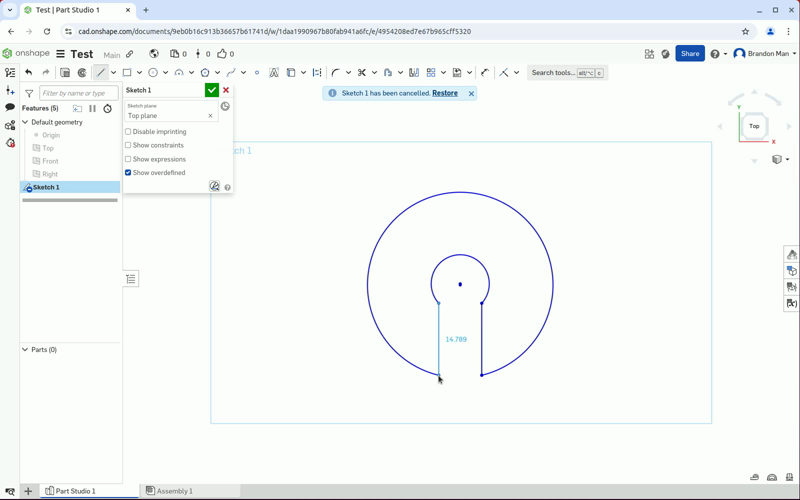
mouse_move(518, 274)
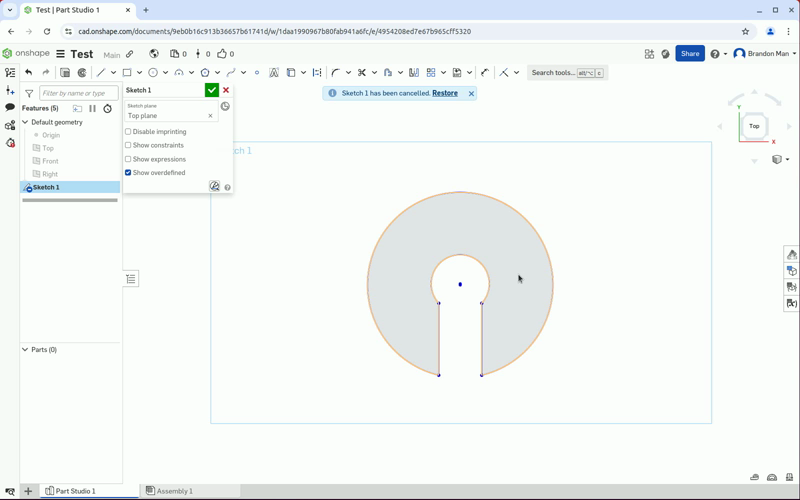
click(518, 274)
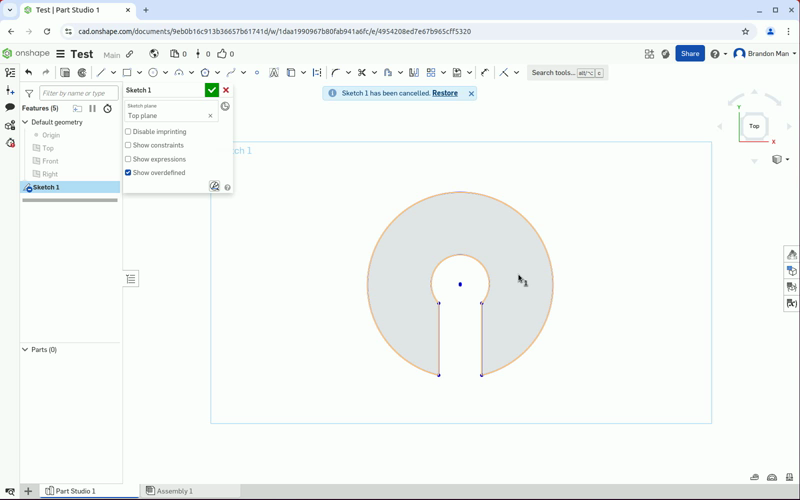
mouse_move(73, 352)
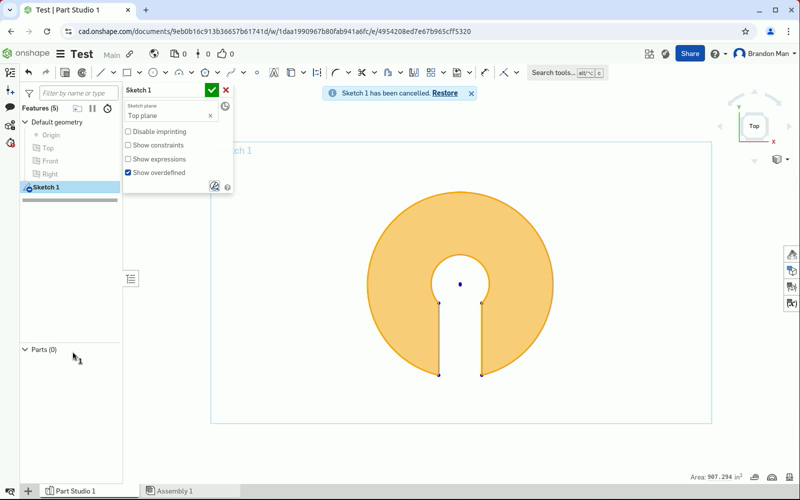
key(shift+y)
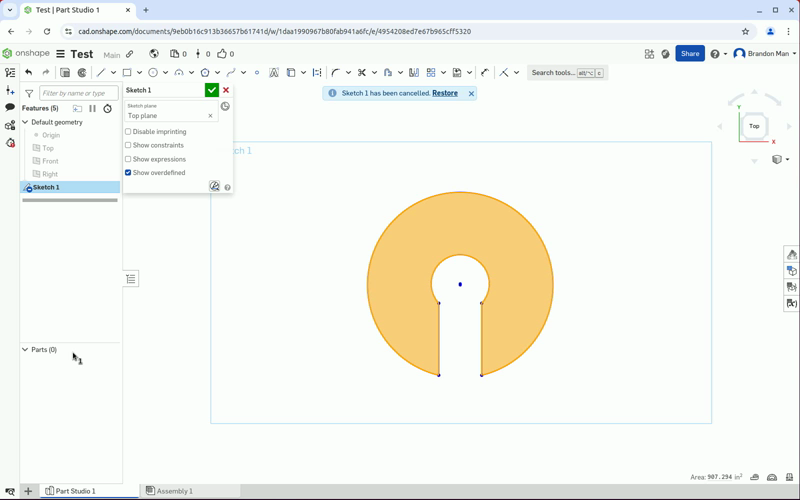
key(shift+e)
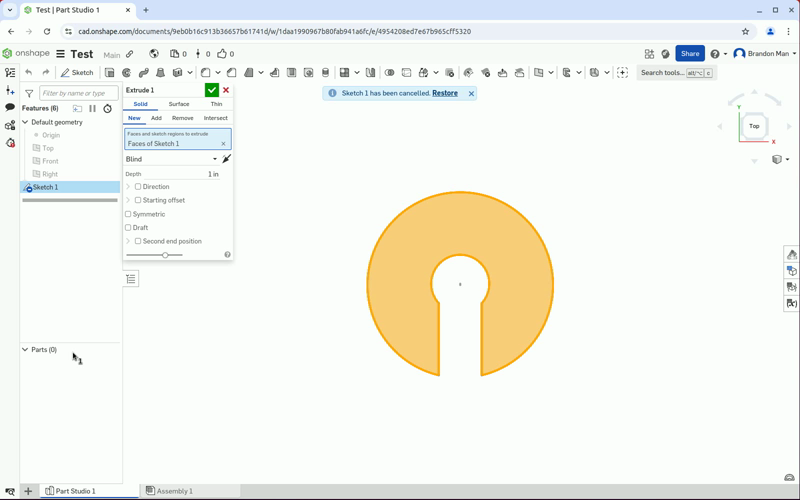
mouse_move(143, 106)
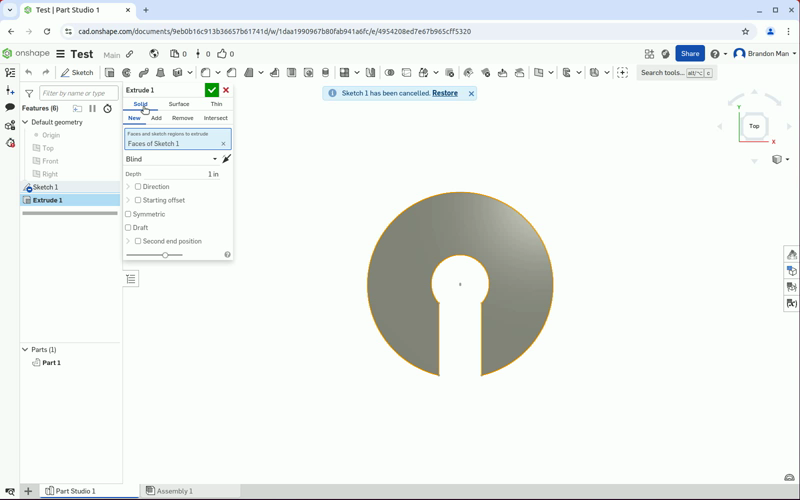
click(143, 106)
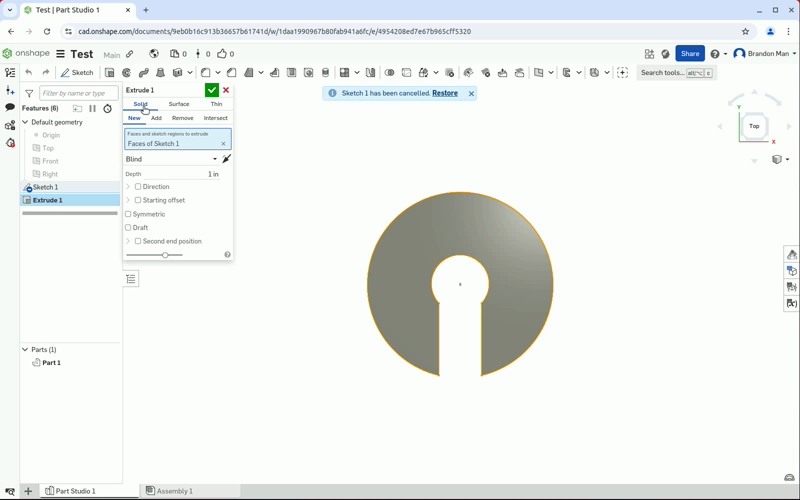
mouse_move(137, 120)
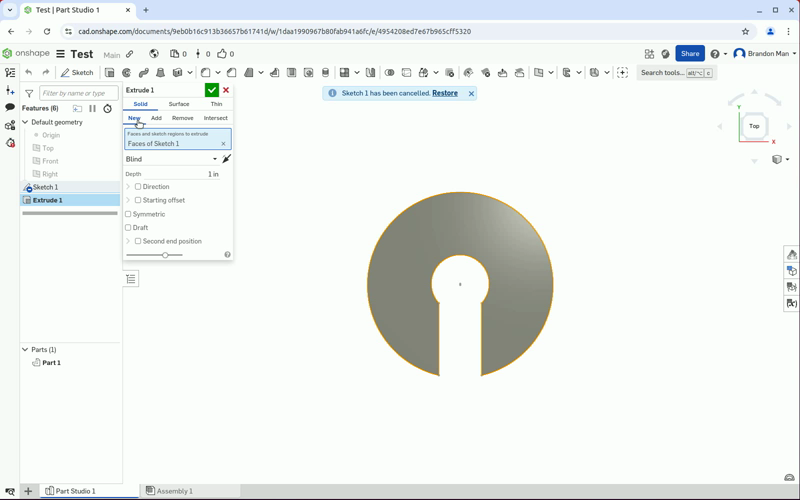
click(137, 120)
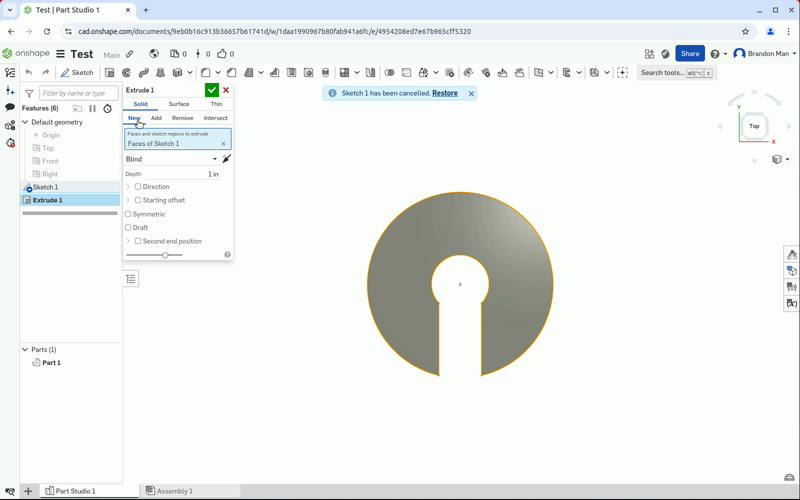
key(tab, 4)
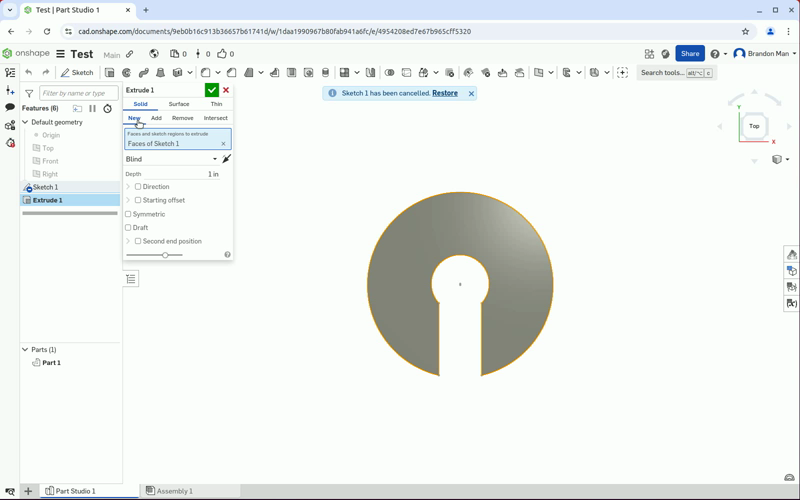
text(11.073)
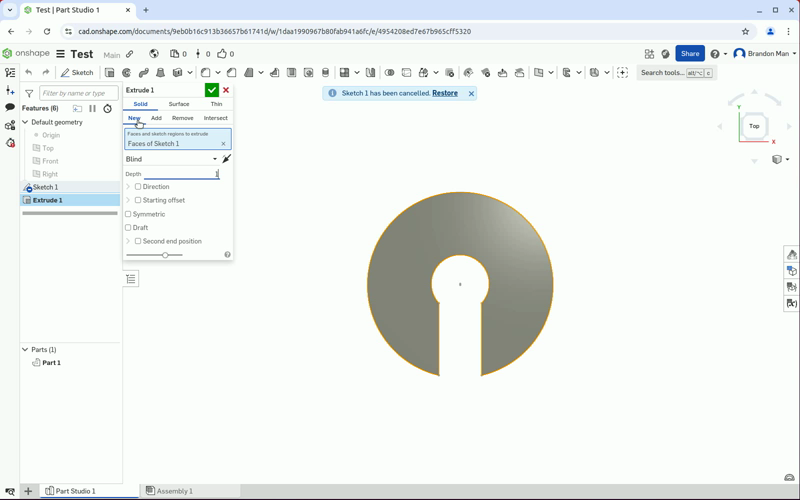
key(enter)
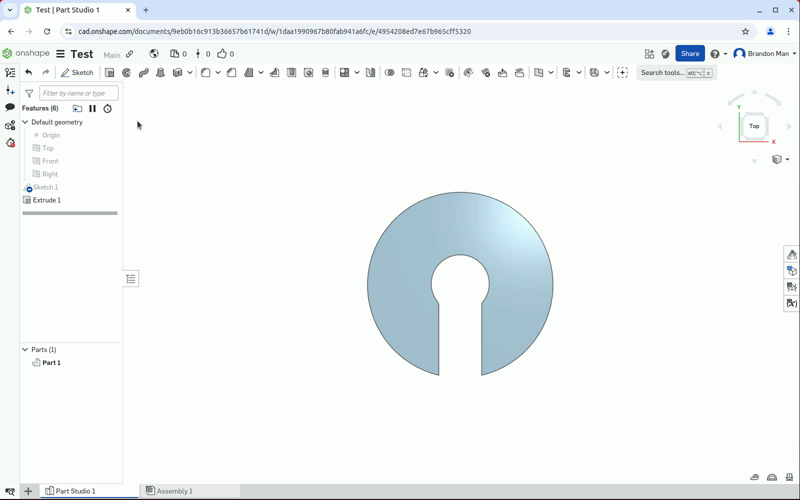
key(shift+h)
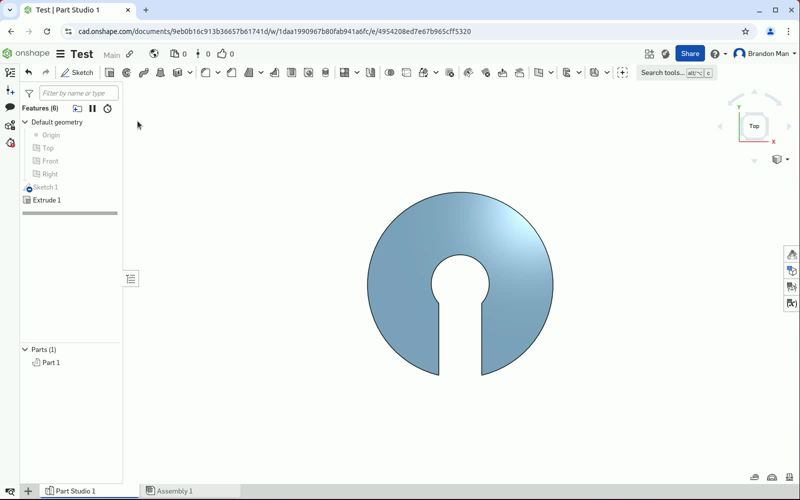
key(shift+h)
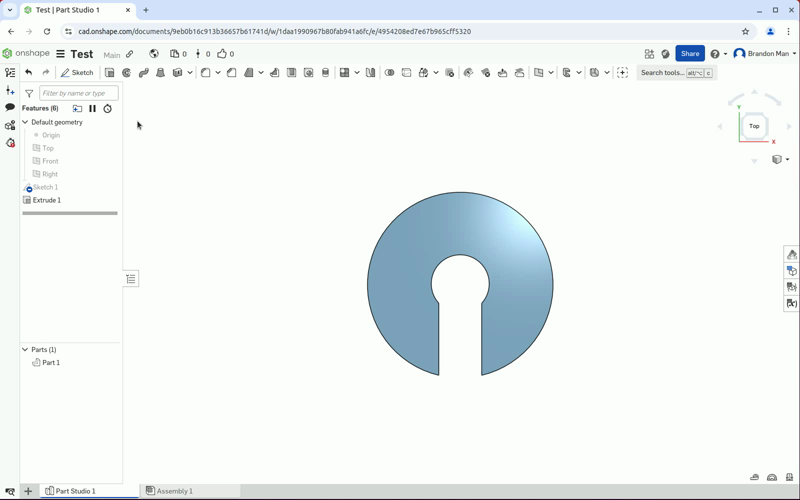
mouse_move(73, 189)
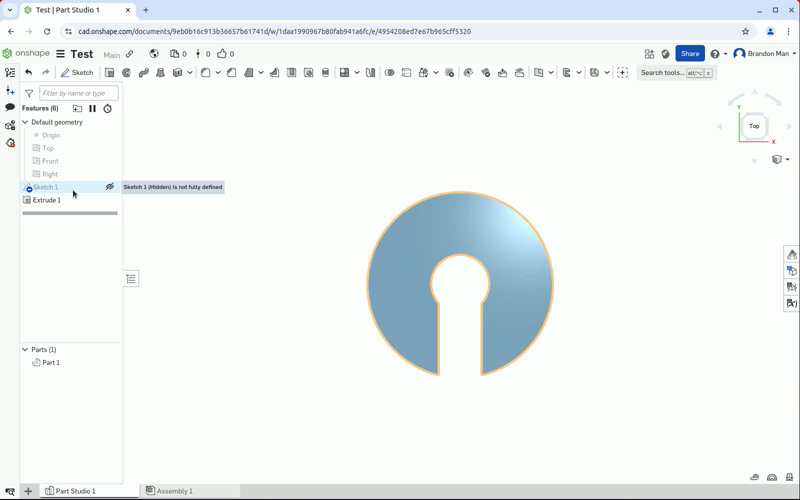
click(73, 189)
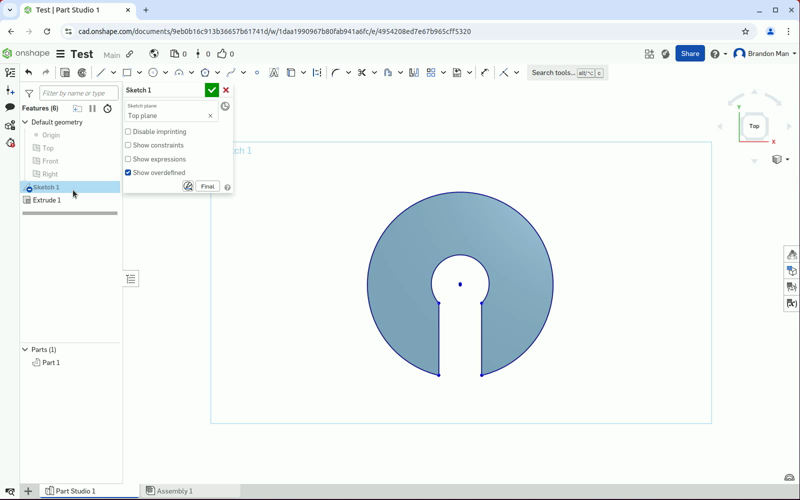
mouse_move(229, 92)
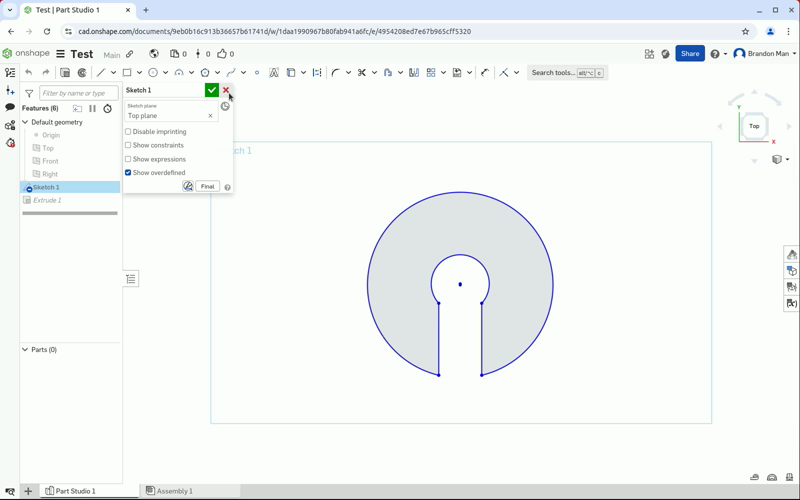
click(229, 92)
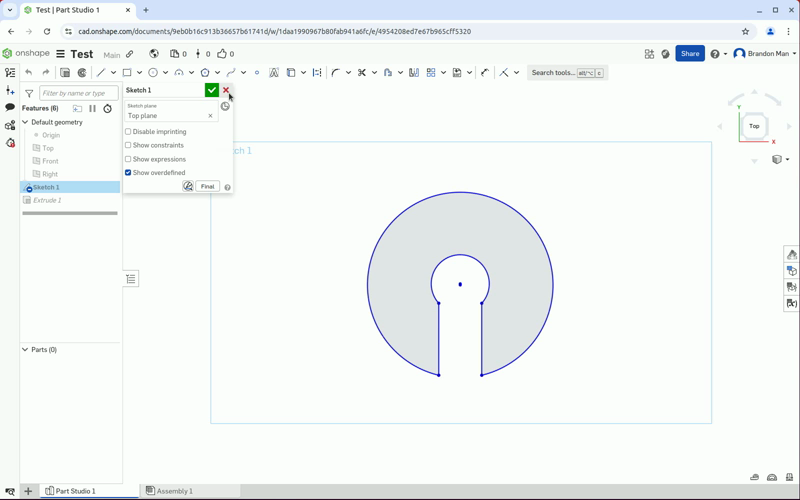
key(shift+s)
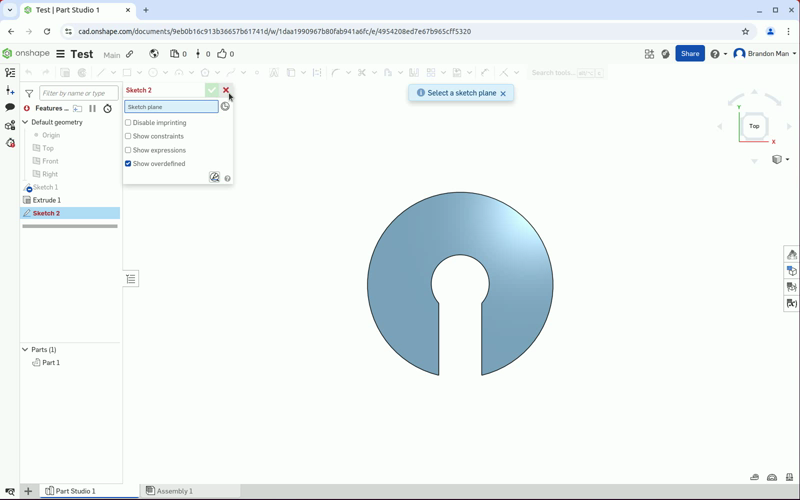
mouse_move(73, 150)
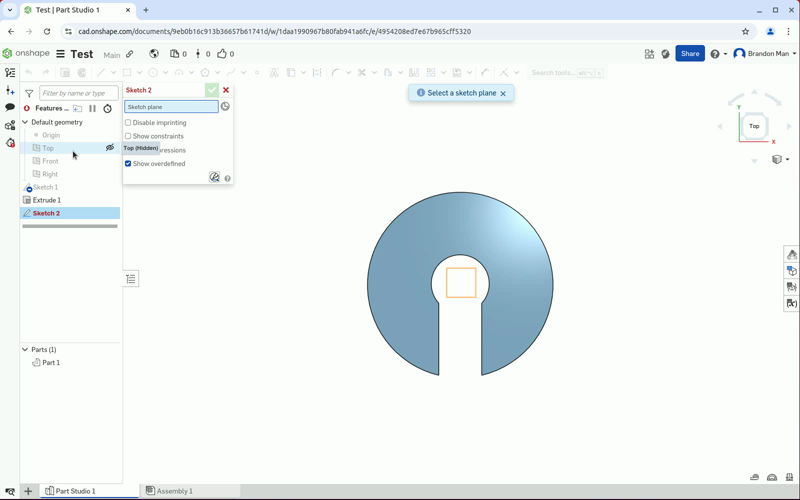
click(73, 150)
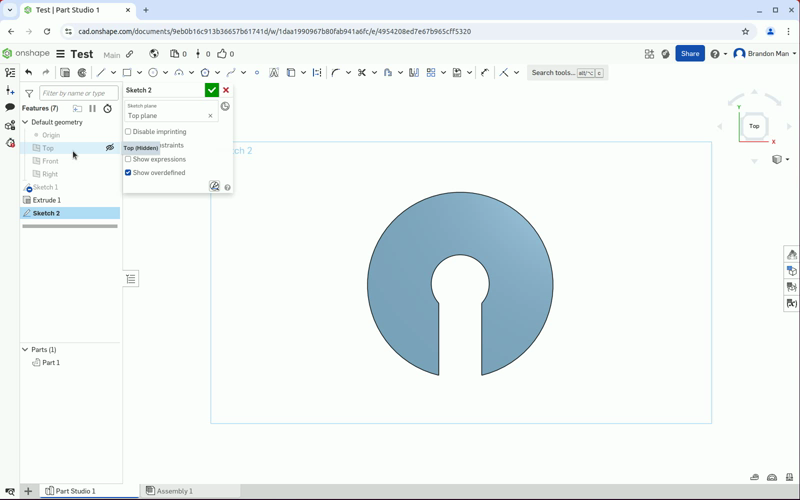
mouse_move(73, 352)
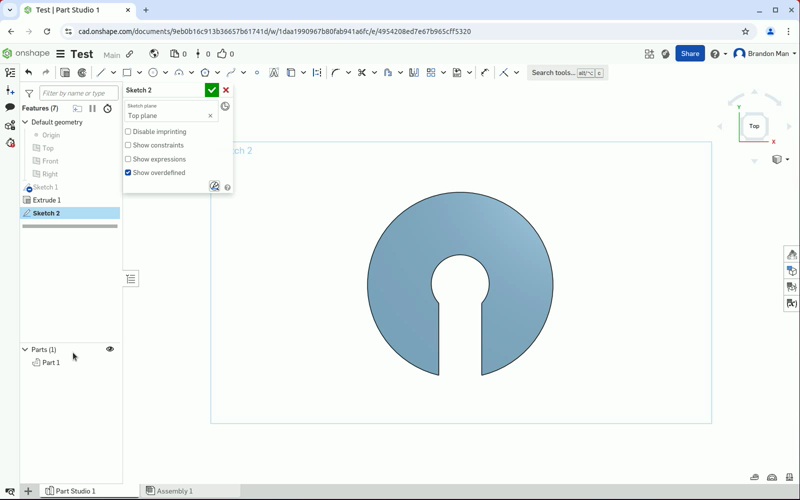
key(y)
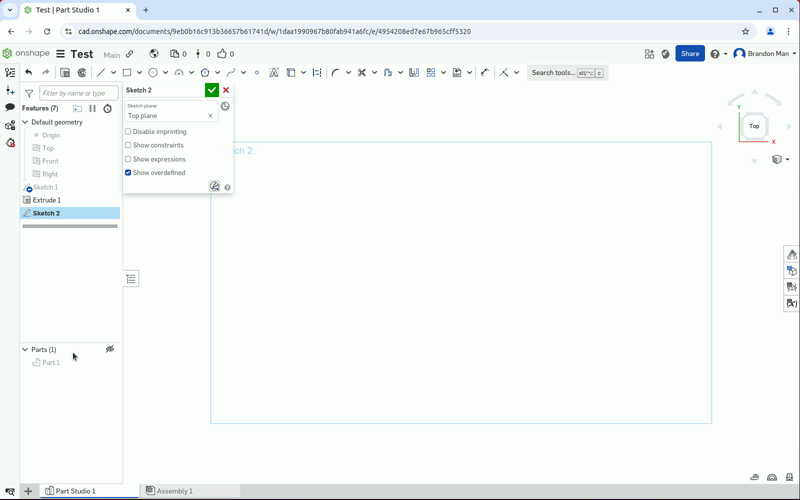
key(a)
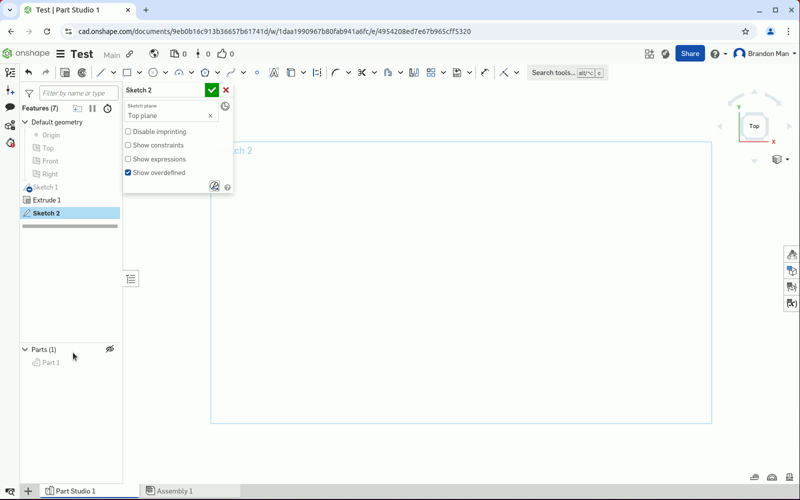
key_down(shift)
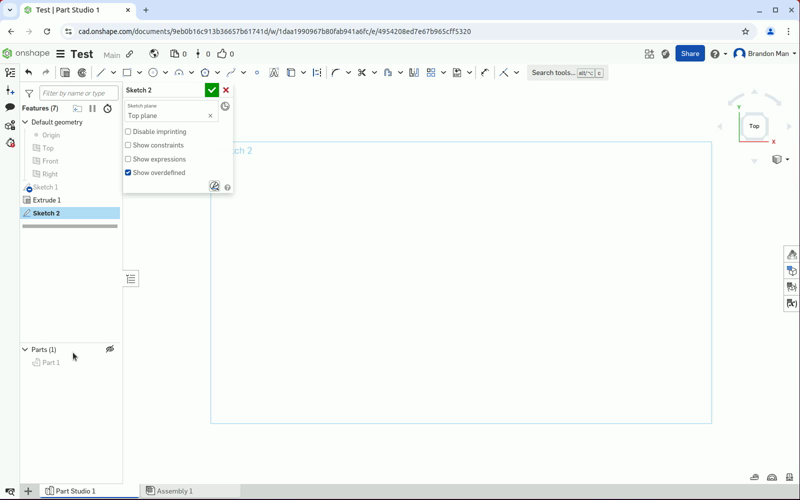
mouse_move(438, 393)
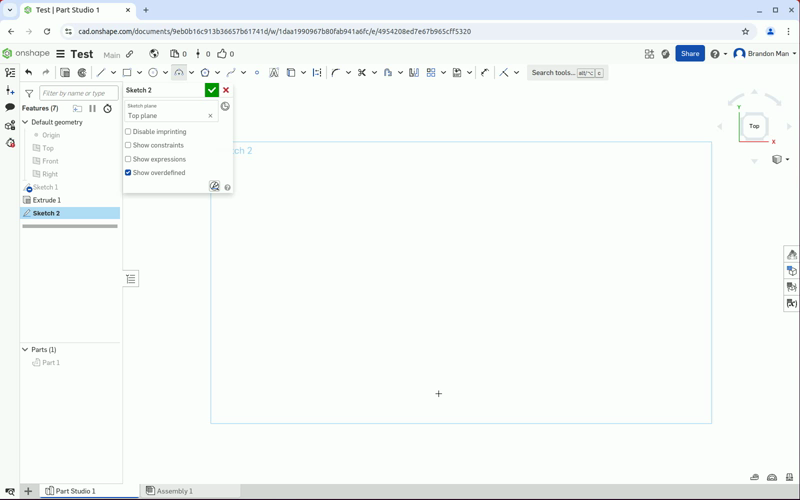
click(438, 393)
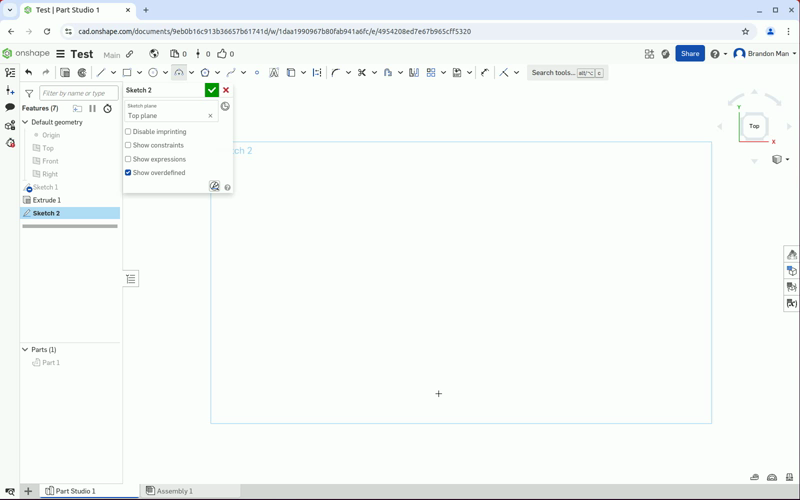
key_up(shift)
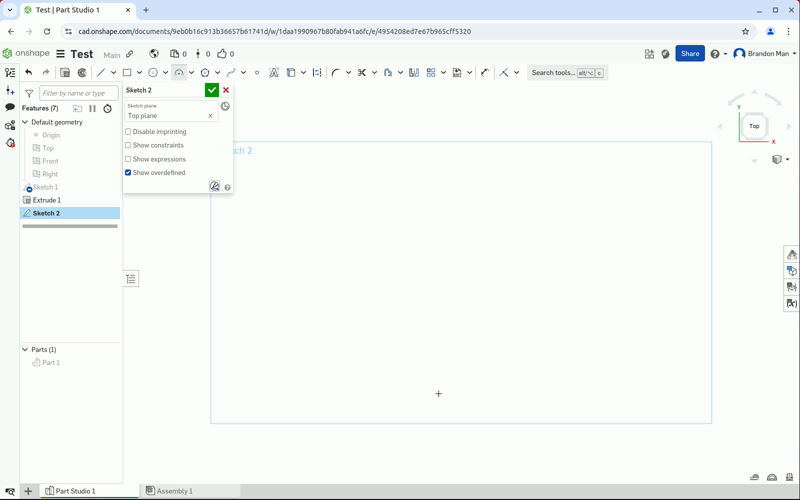
key_down(shift)
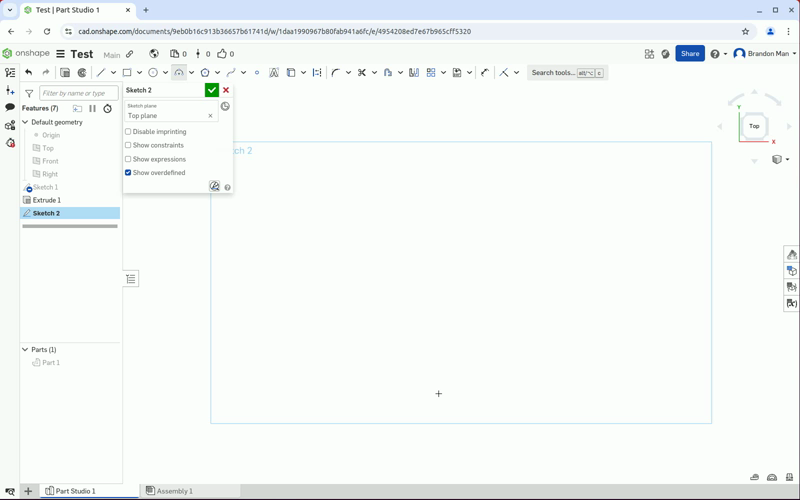
mouse_move(483, 393)
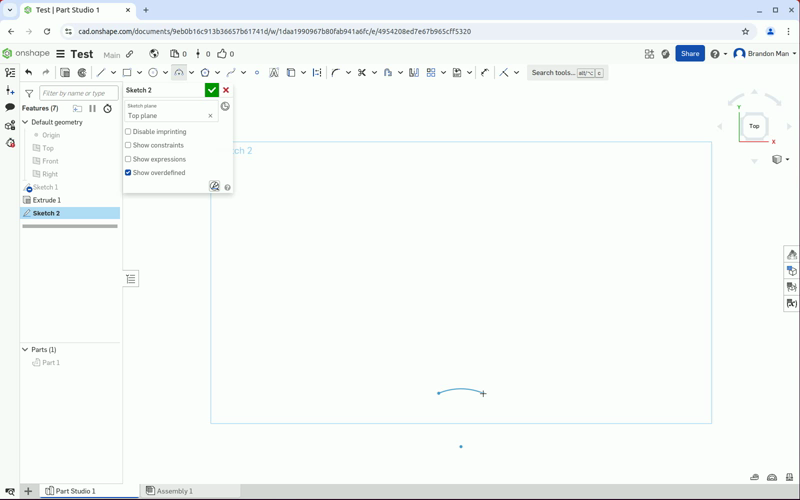
click(483, 393)
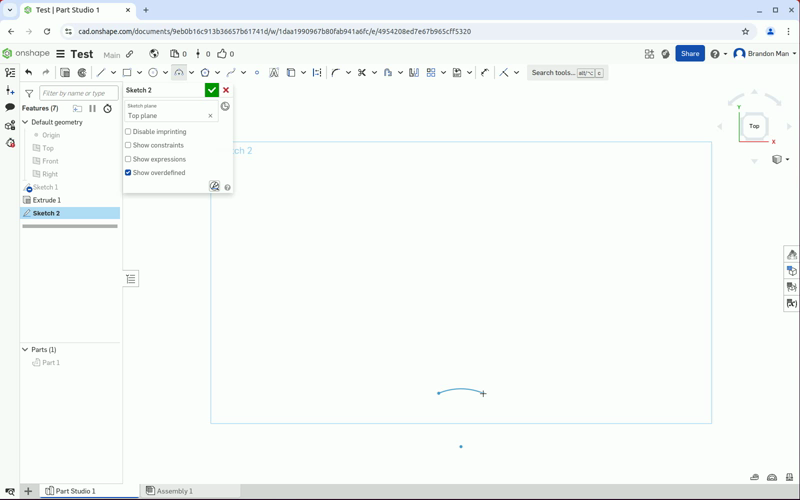
mouse_move(460, 168)
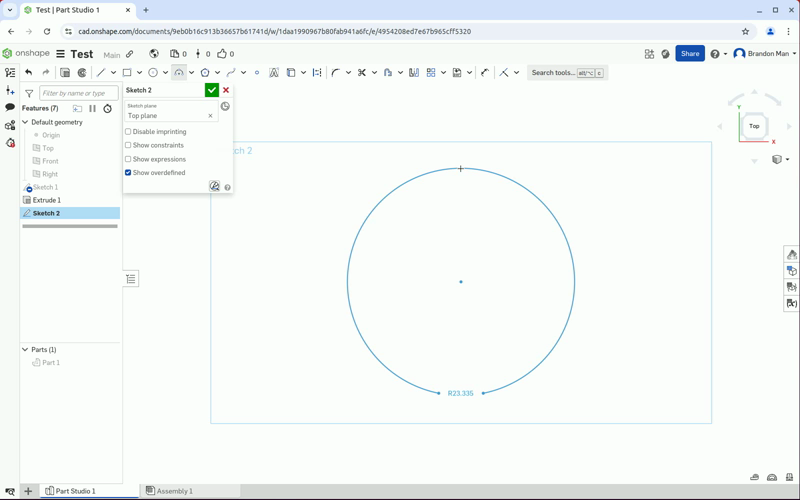
click(460, 168)
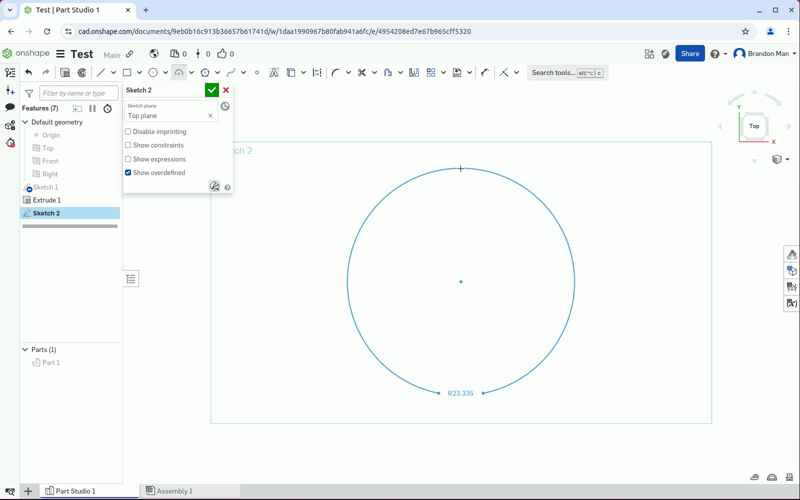
key_up(shift)
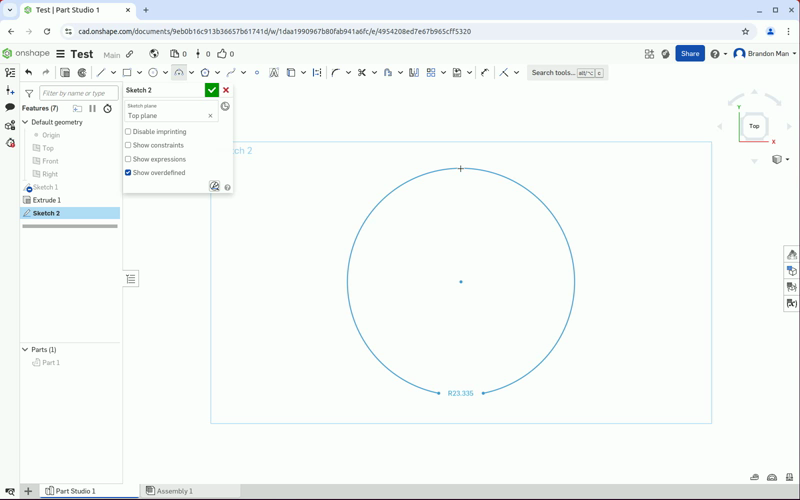
key(esc)
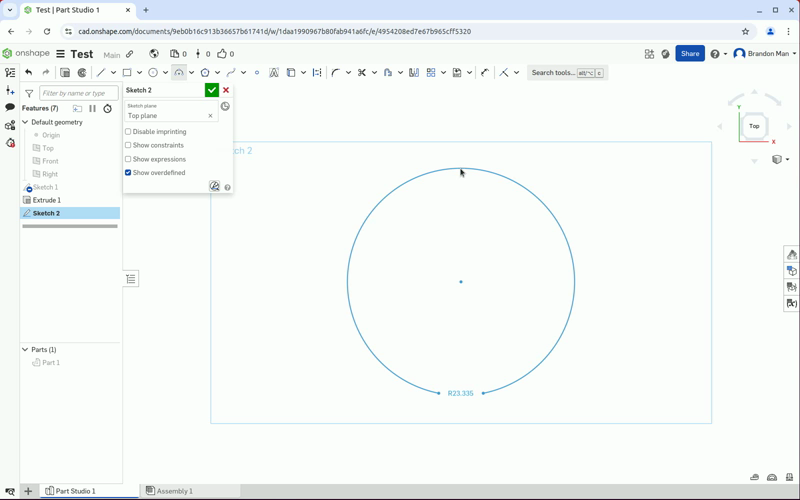
key(l)
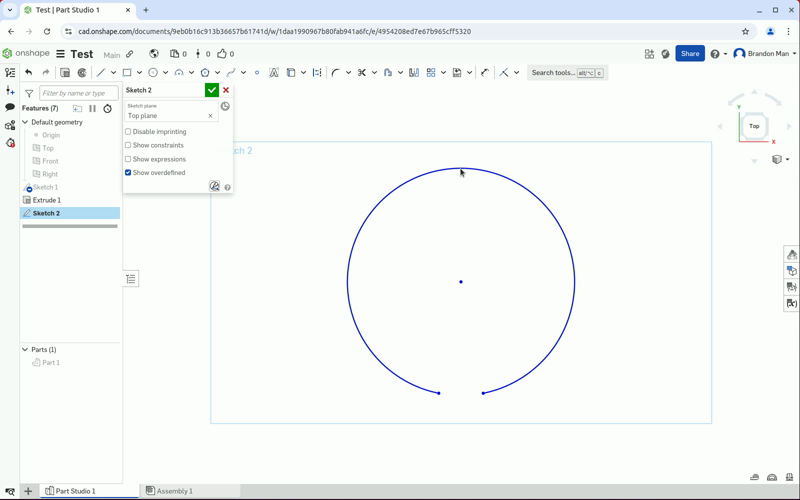
mouse_move(483, 393)
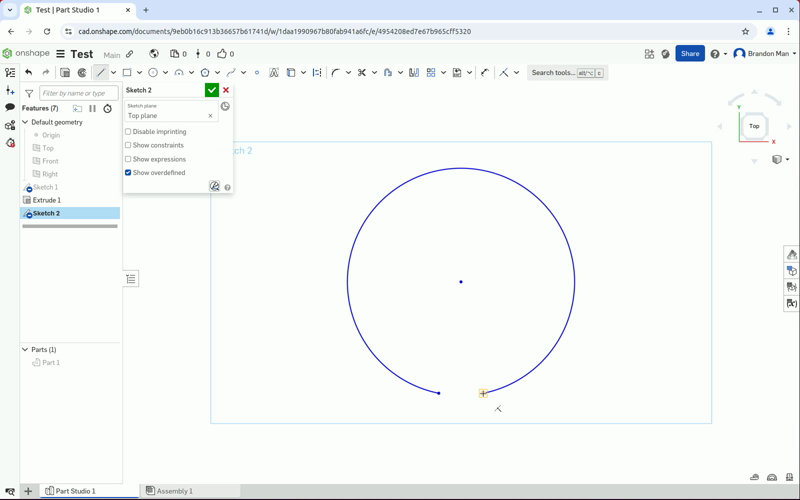
click(483, 393)
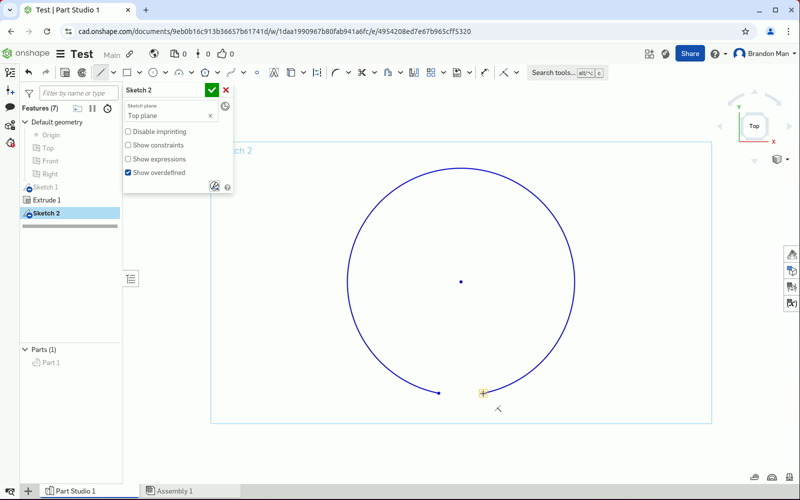
key_down(shift)
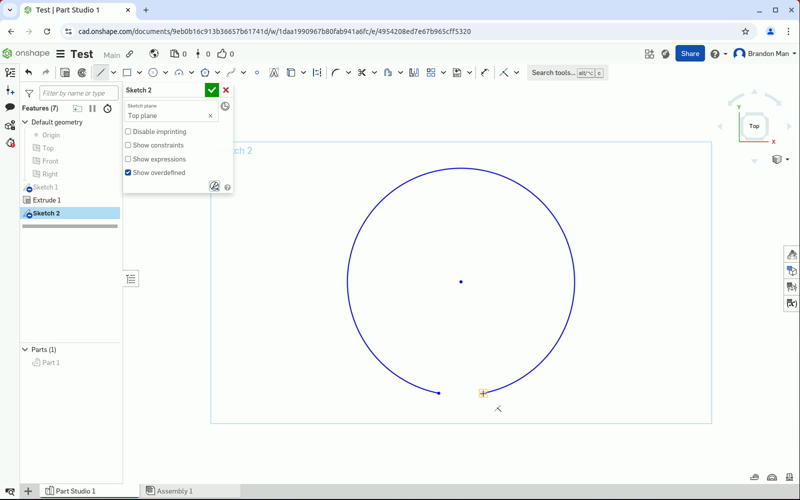
mouse_move(513, 393)
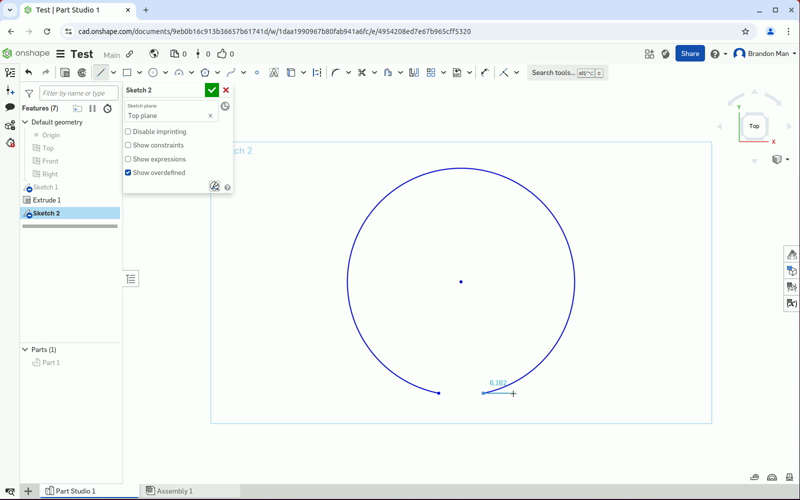
mouse_move(483, 374)
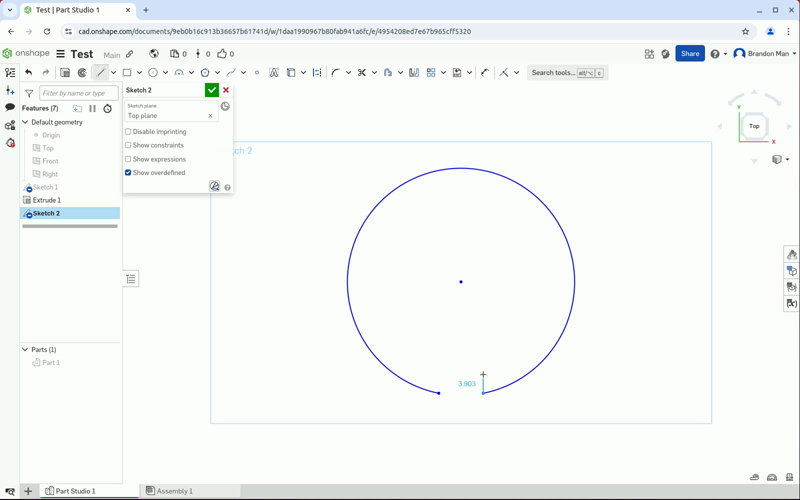
click(483, 374)
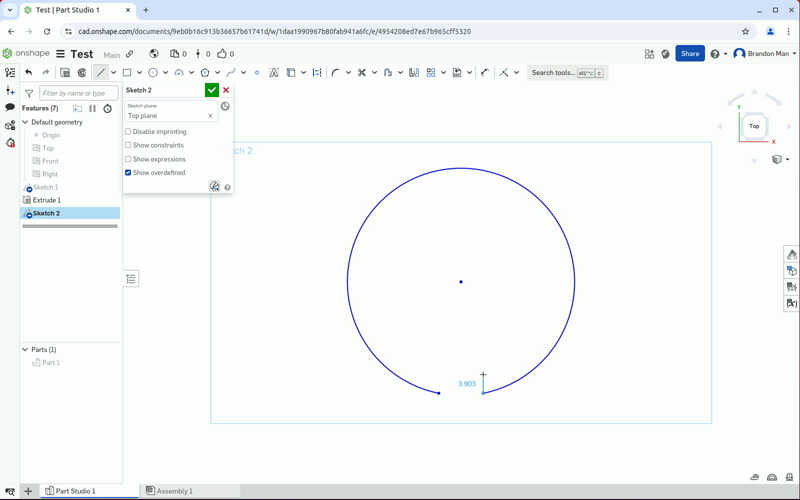
key_up(shift)
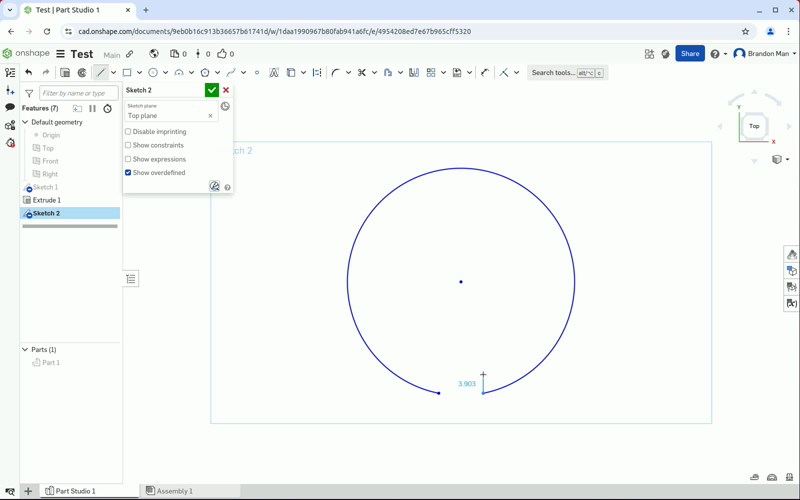
key(esc)
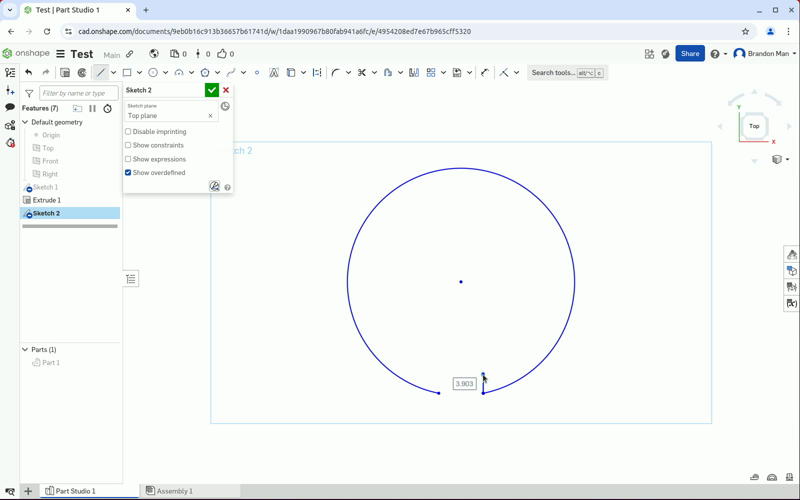
key(a)
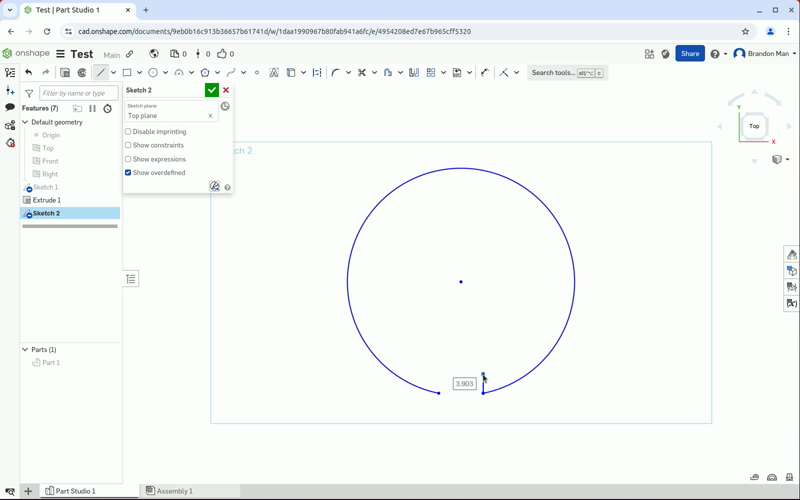
mouse_move(483, 374)
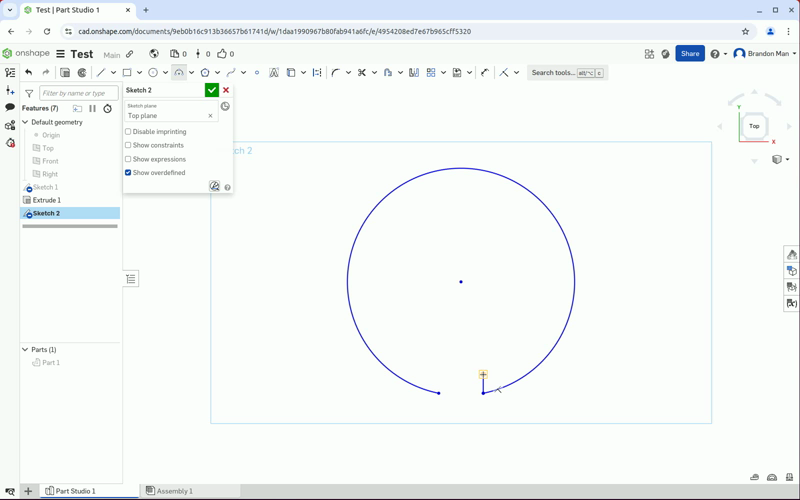
click(483, 374)
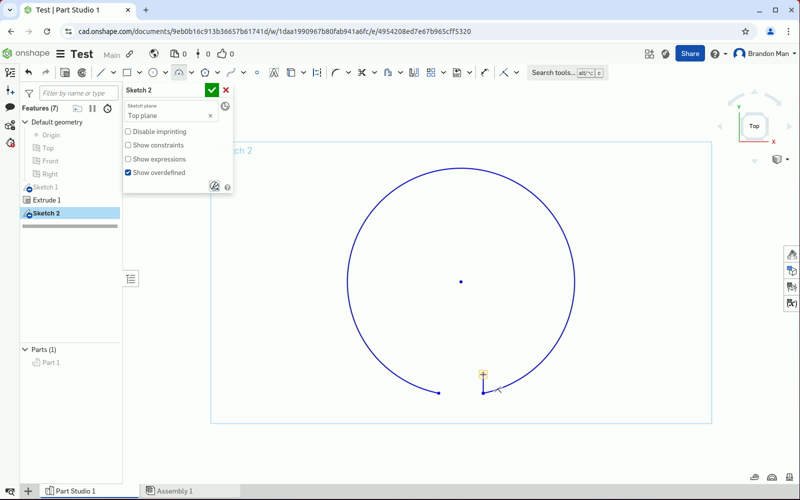
key_down(shift)
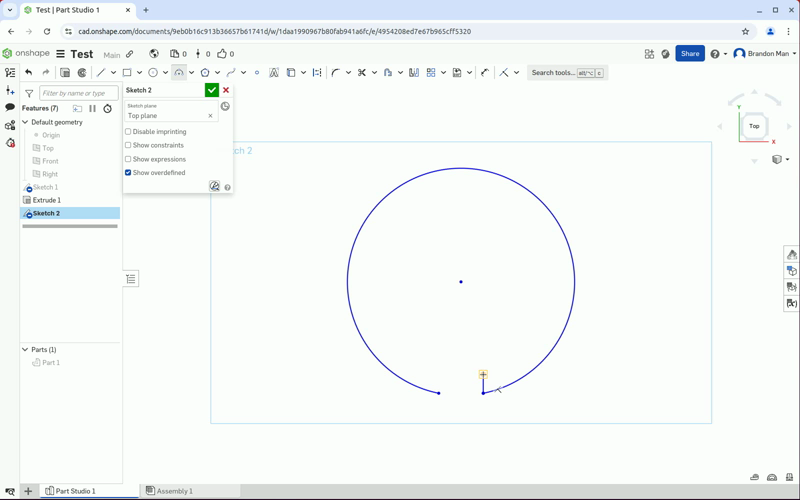
mouse_move(438, 374)
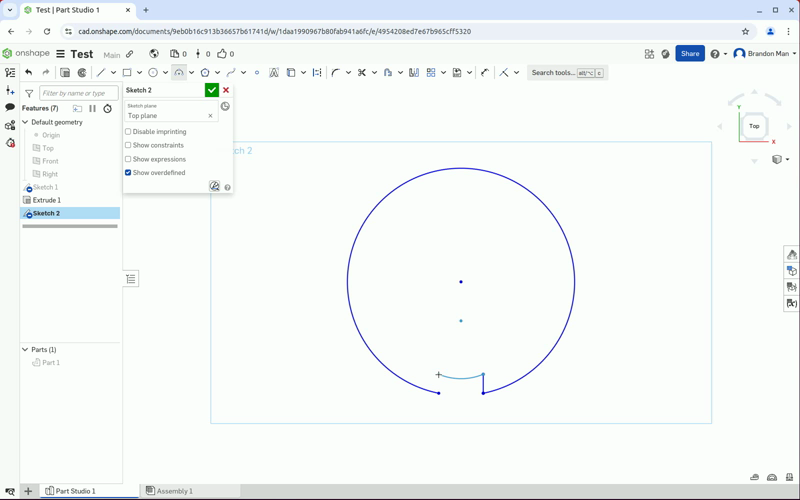
click(438, 374)
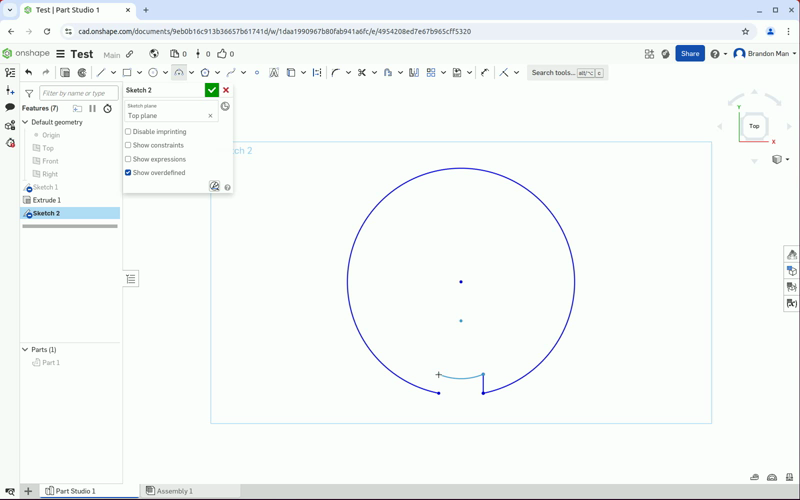
mouse_move(460, 185)
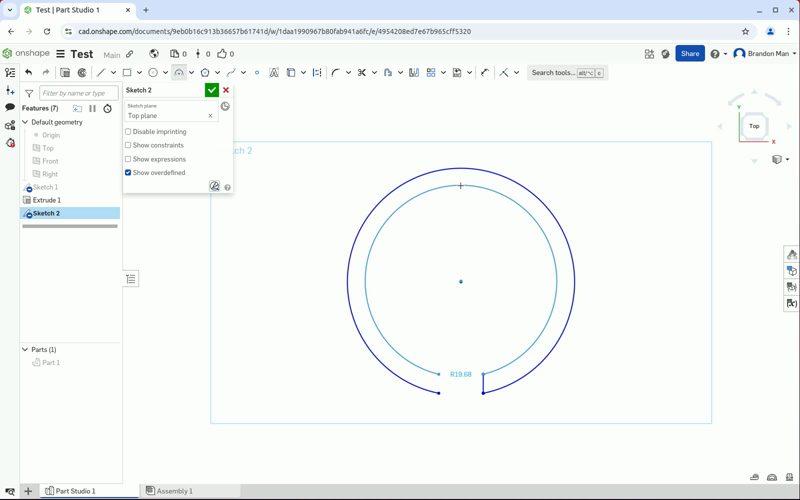
click(460, 185)
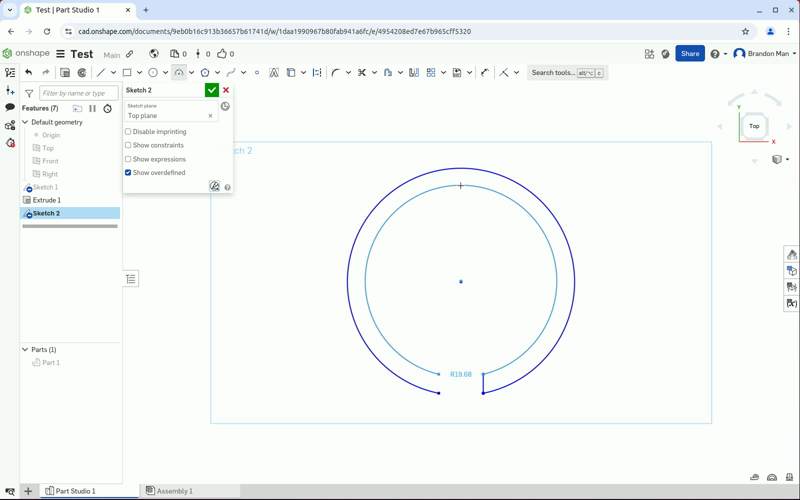
key_up(shift)
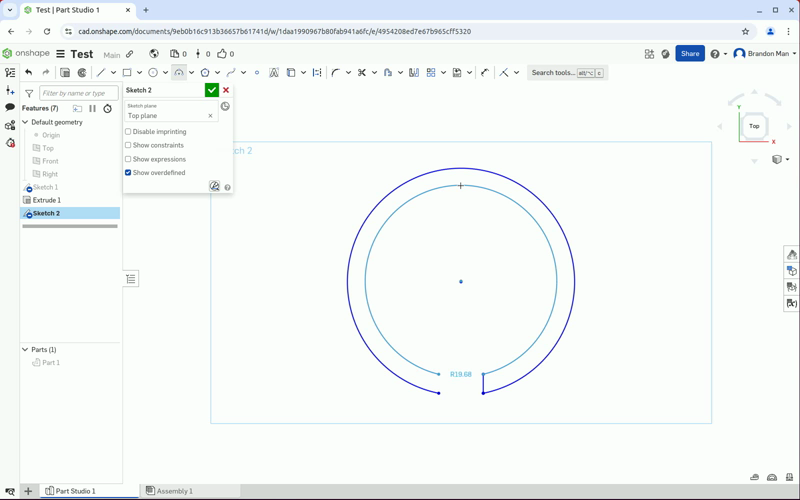
key(esc)
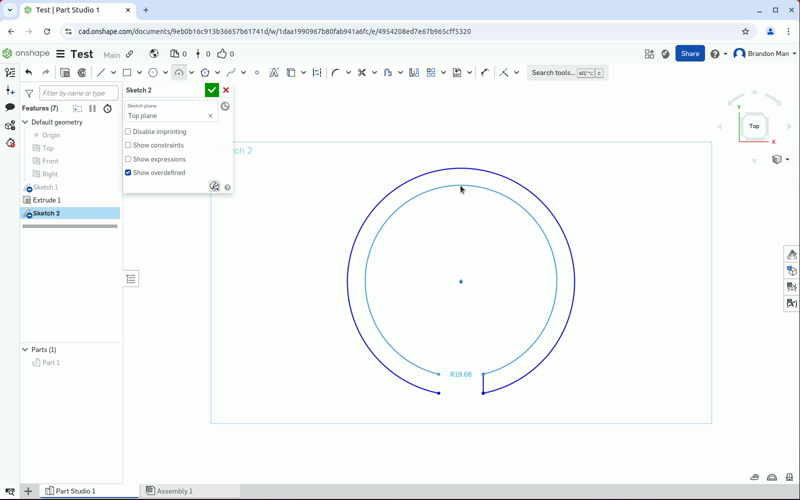
key(l)
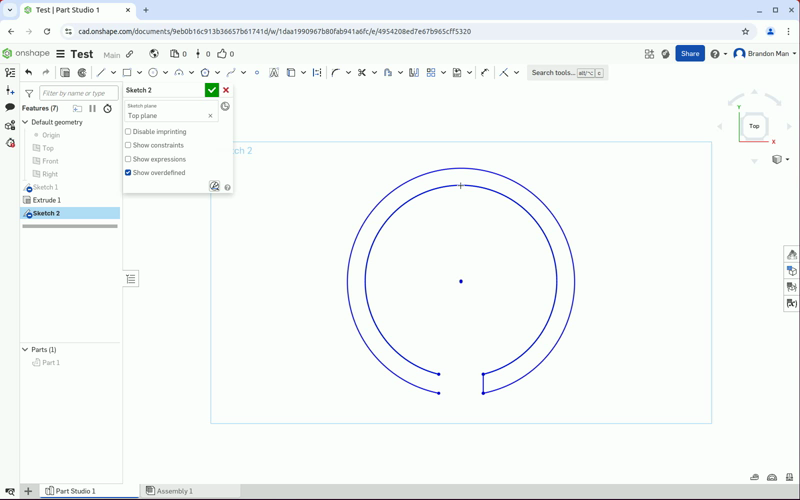
mouse_move(438, 374)
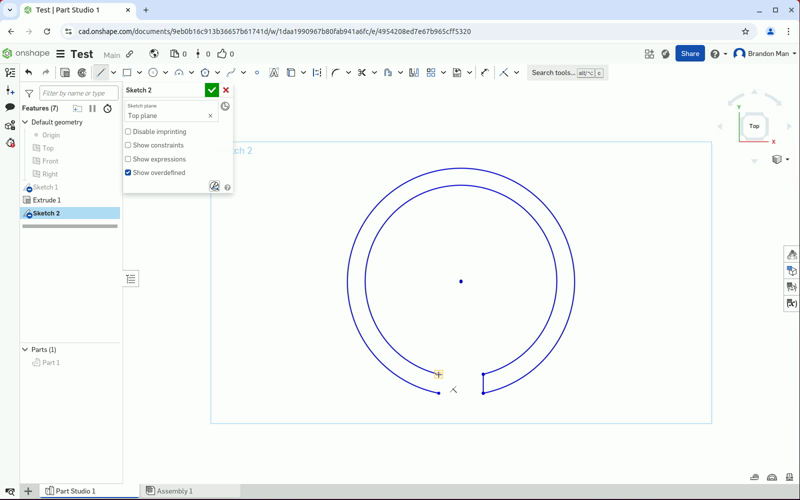
click(438, 374)
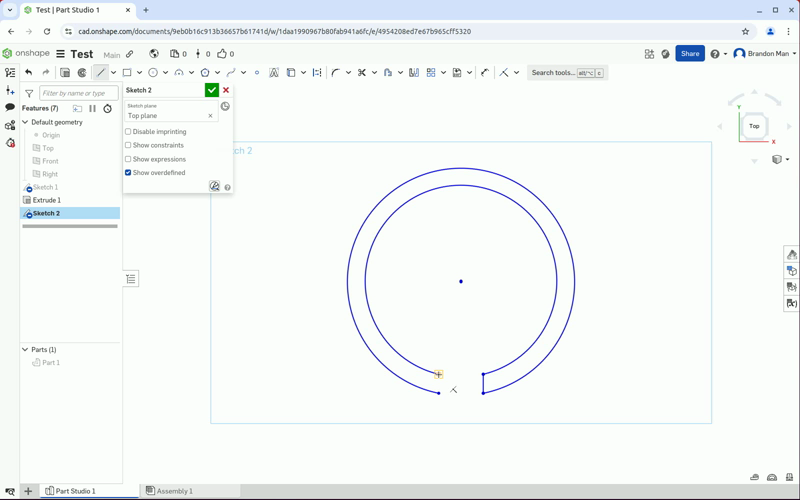
mouse_move(468, 374)
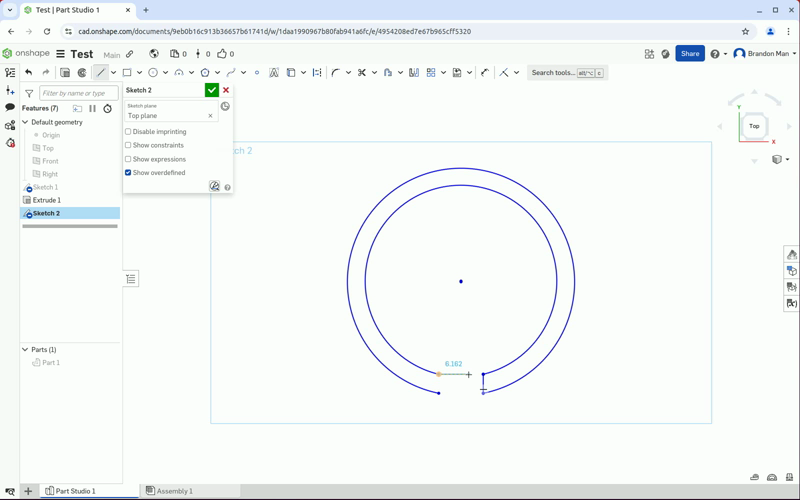
key_down(shift)
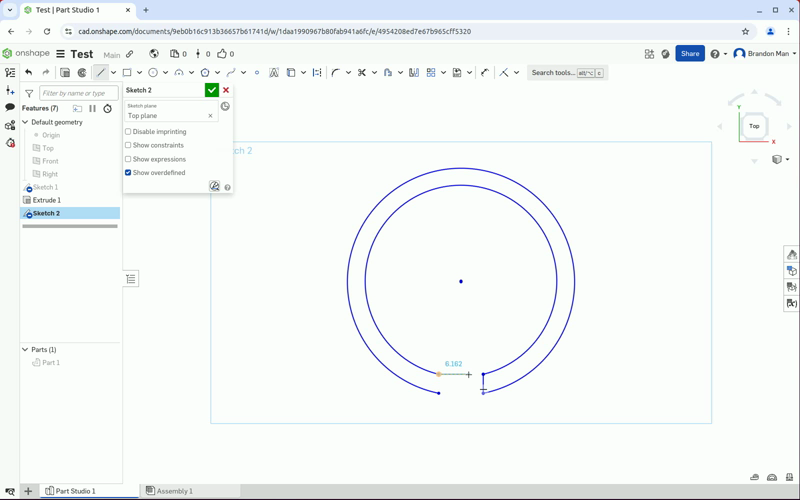
mouse_move(438, 393)
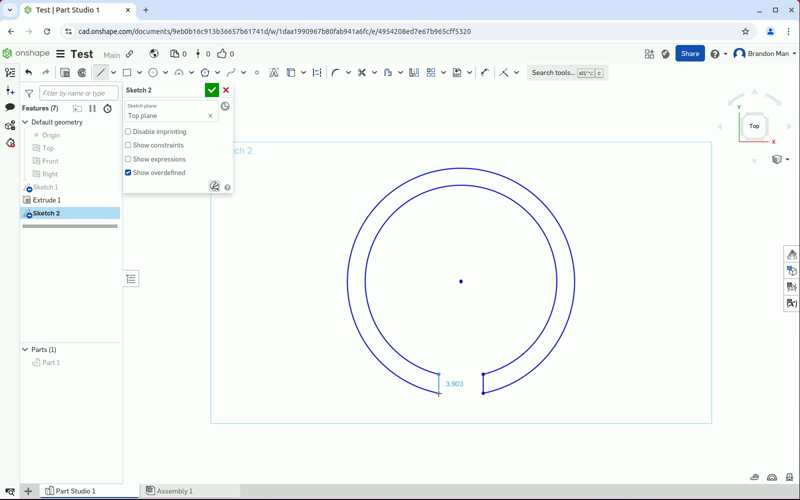
key_up(shift)
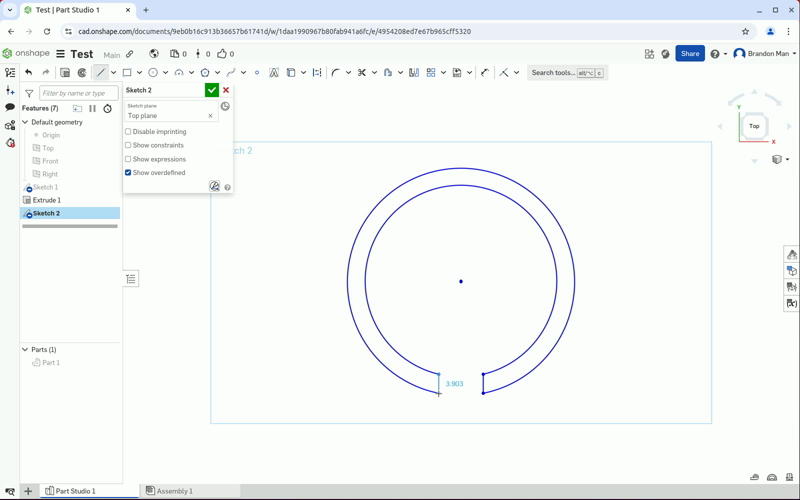
click(438, 393)
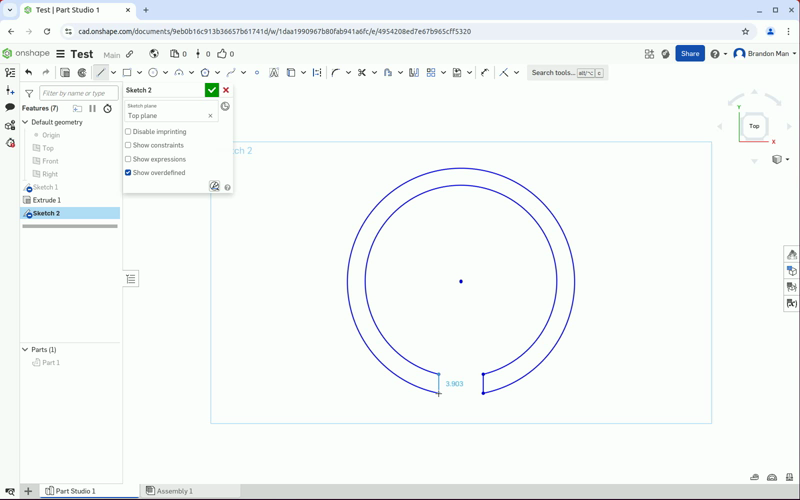
key(esc)
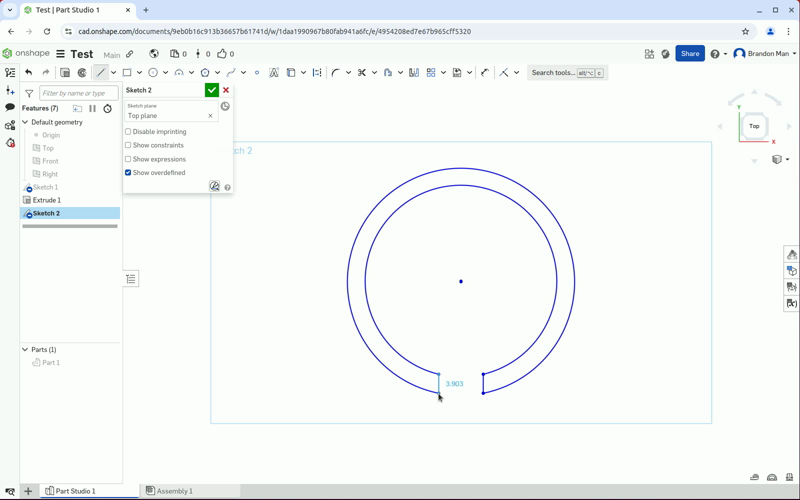
mouse_move(534, 352)
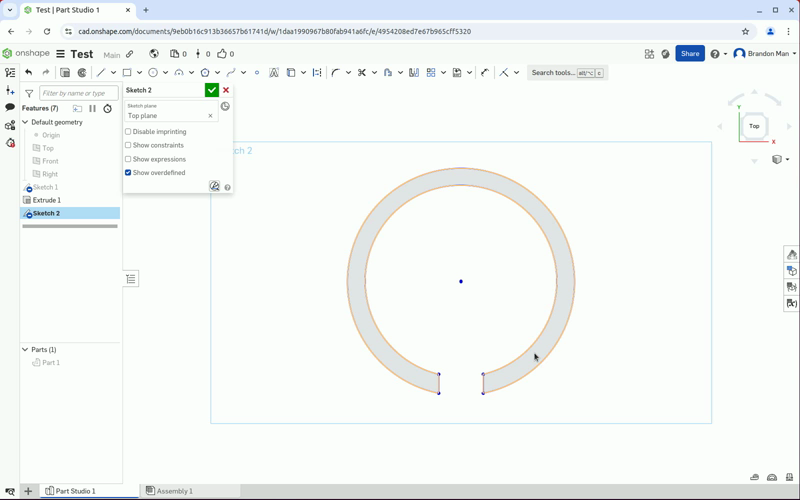
click(534, 352)
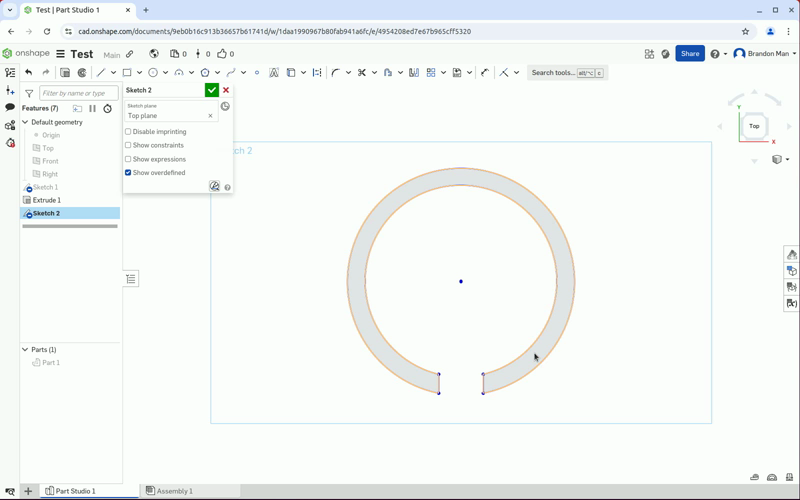
mouse_move(73, 352)
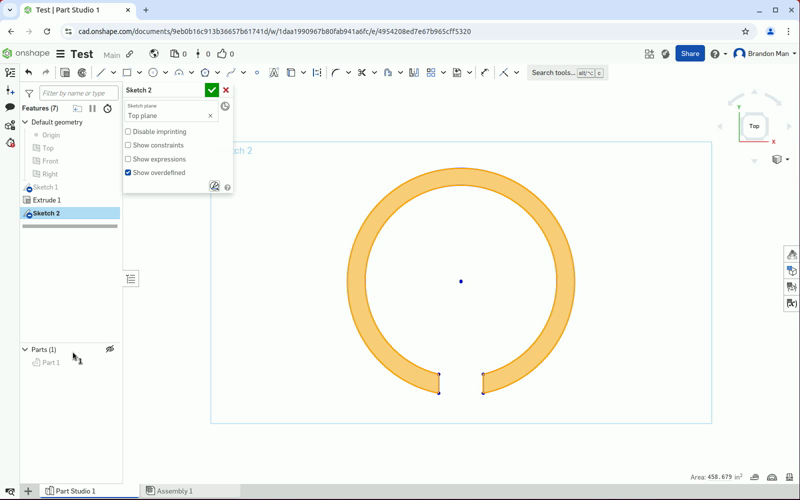
key(shift+y)
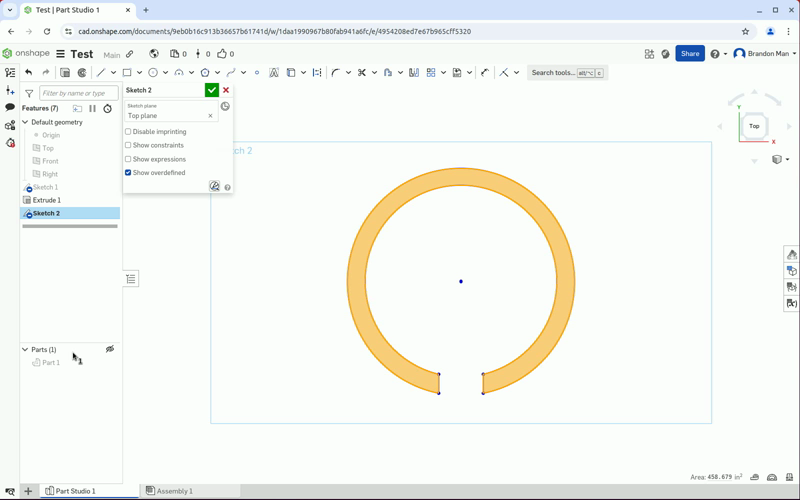
key(shift+e)
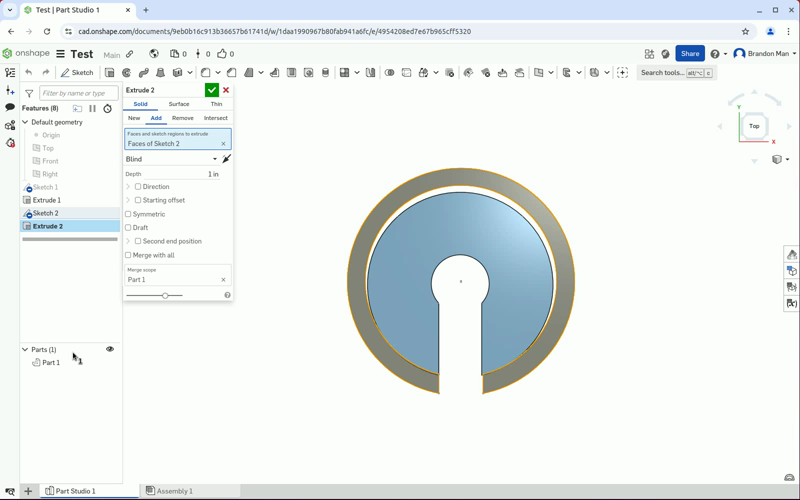
mouse_move(143, 106)
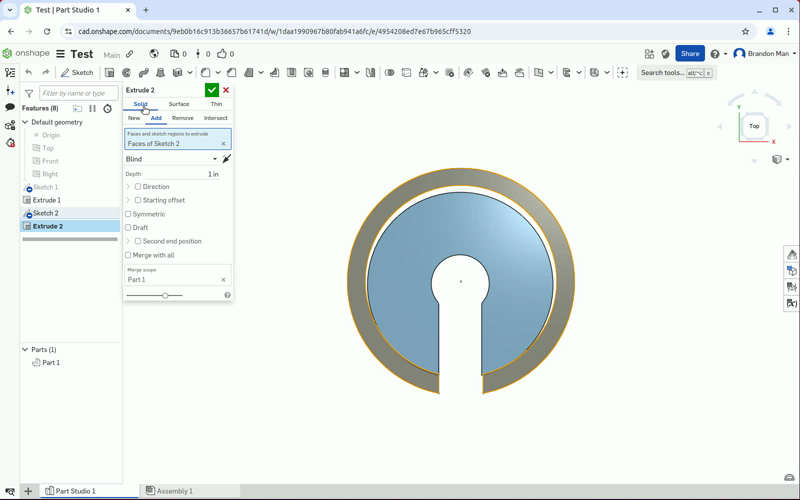
click(143, 106)
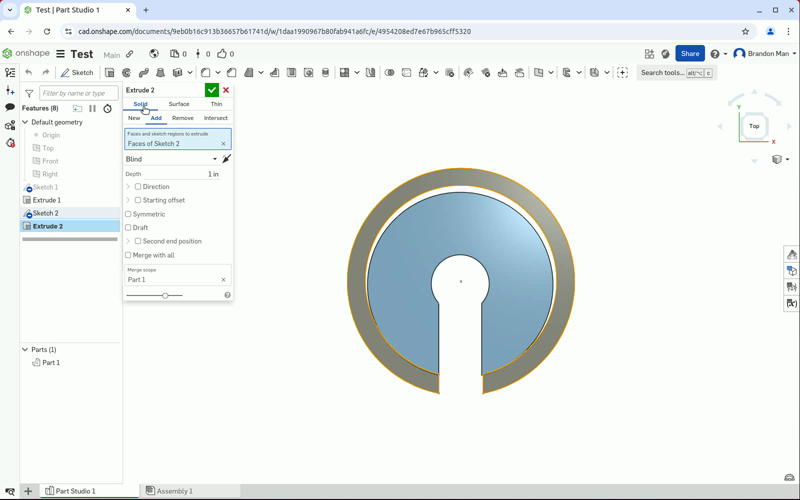
mouse_move(137, 120)
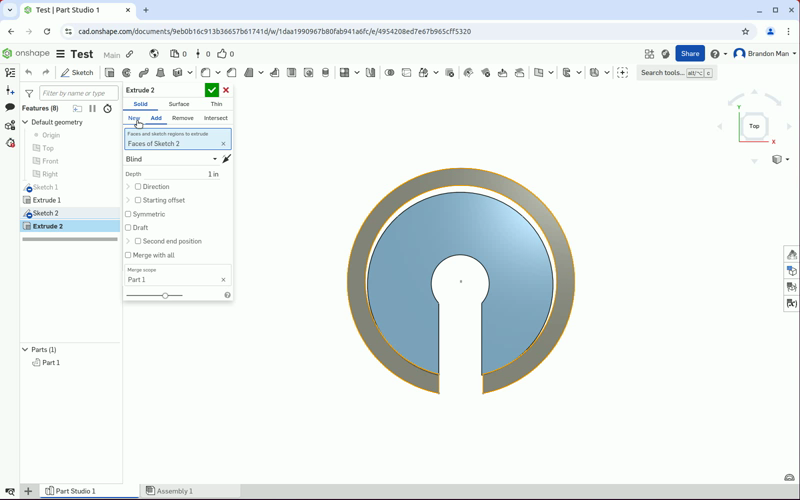
click(137, 120)
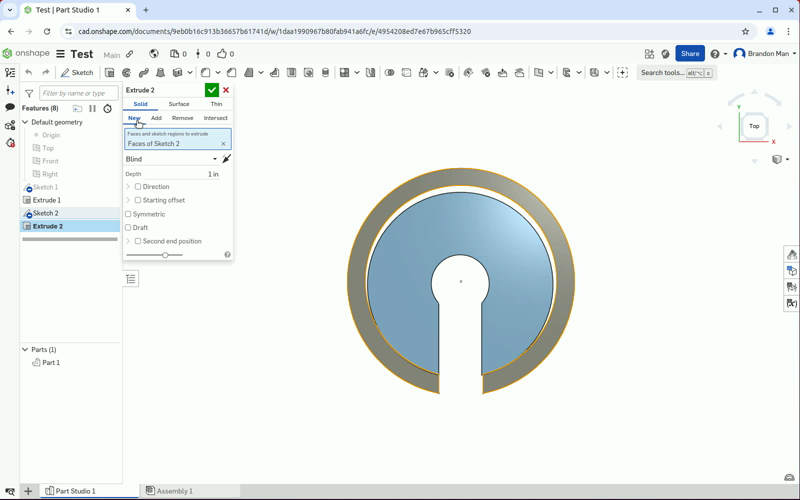
key(tab, 4)
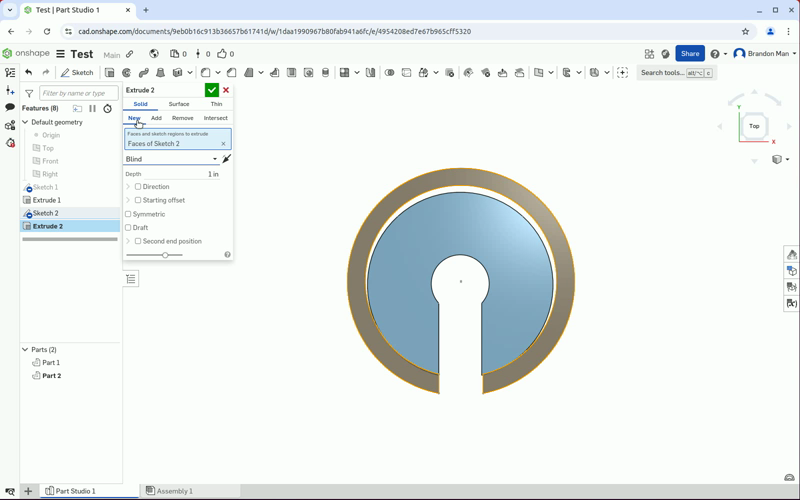
text(1.204)
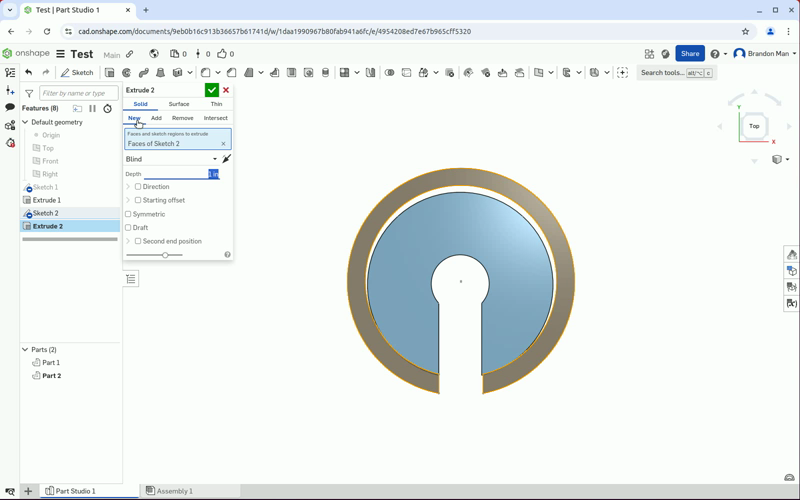
key(enter)
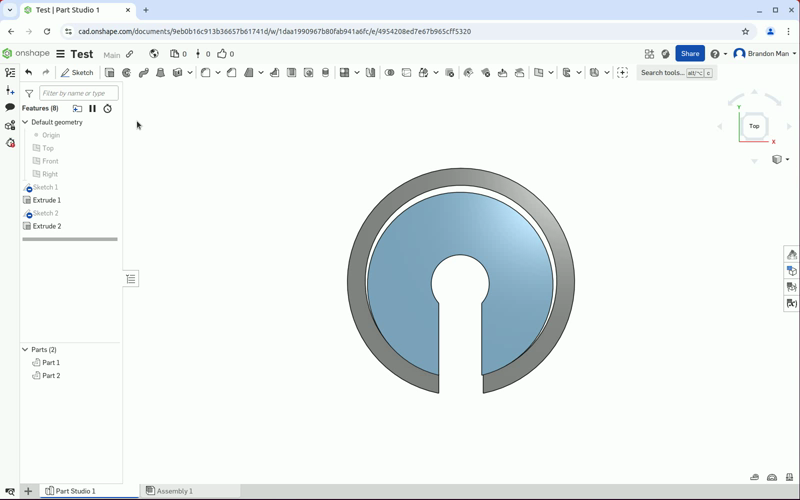
key(shift+h)
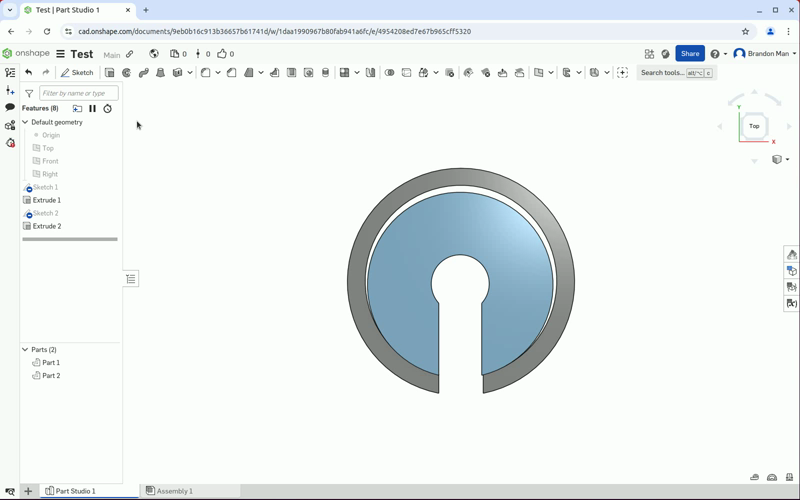
key(shift+h)
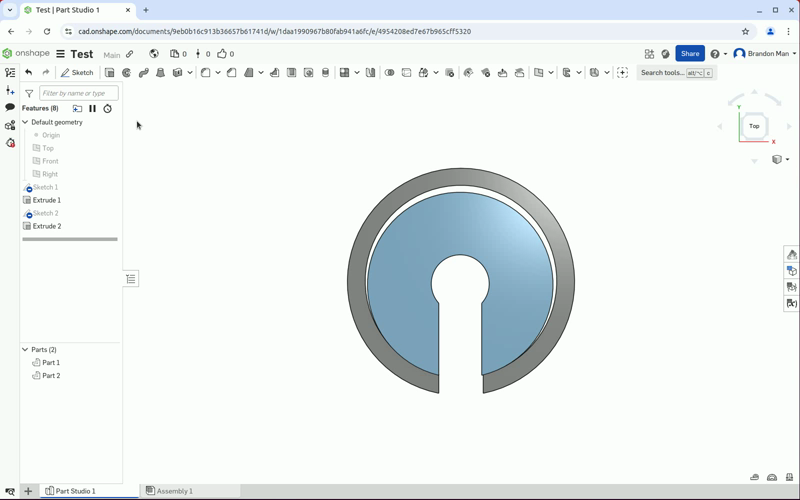
key(shift+7)
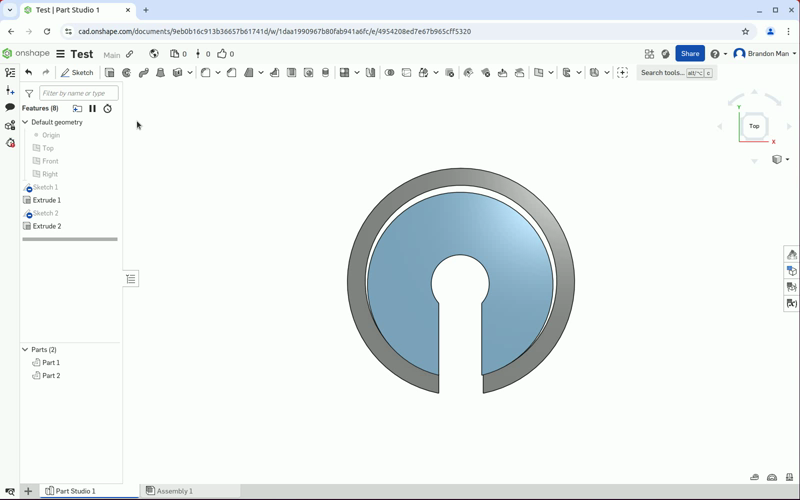
key(up, 3)
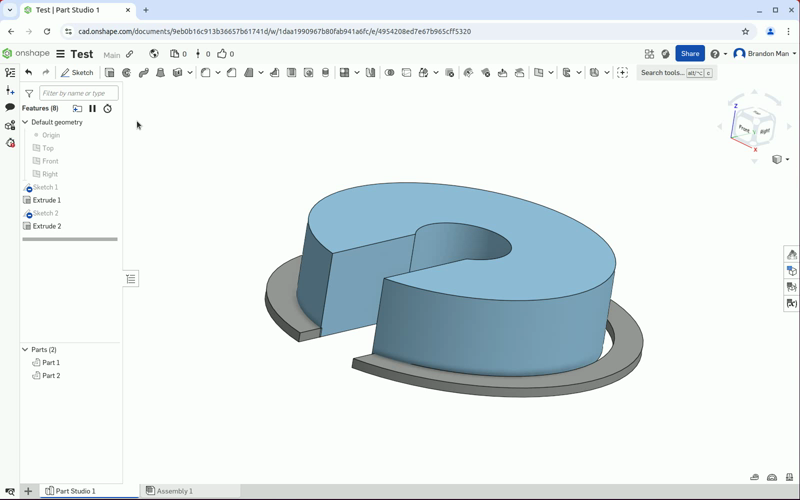
key(left, 3)
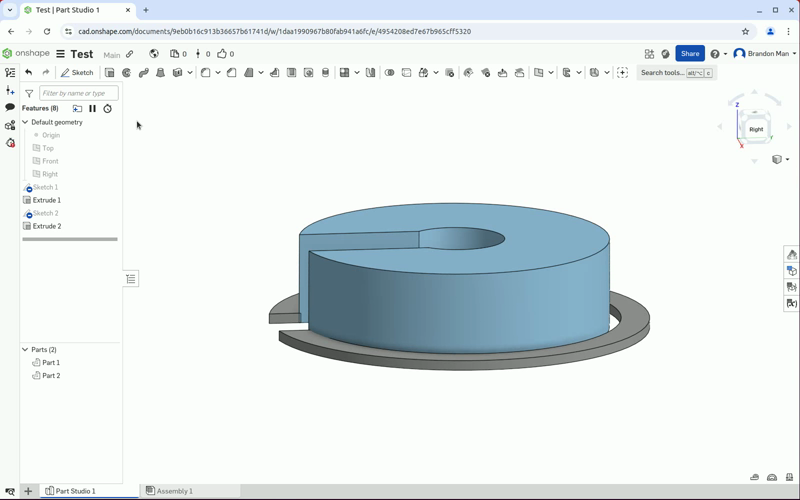
key(right, 3)
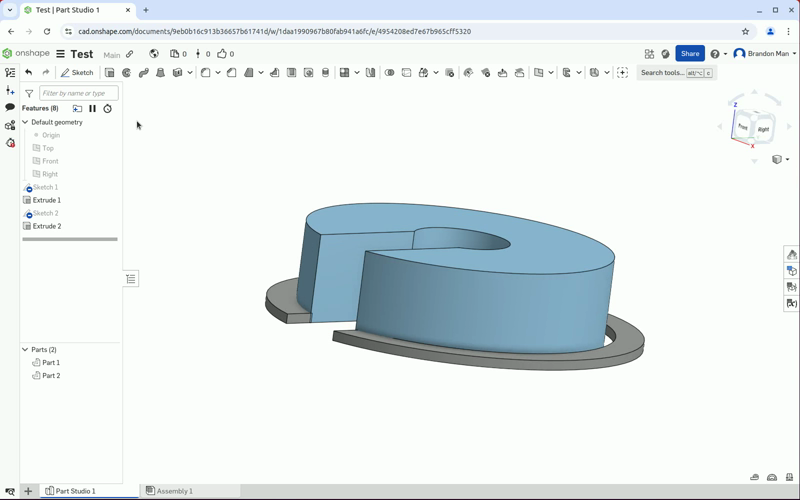
key(down, 3)
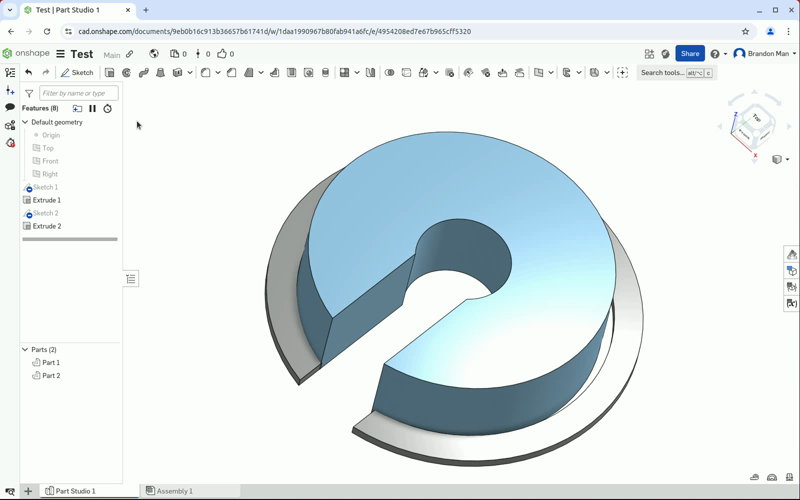
mouse_move(73, 189)
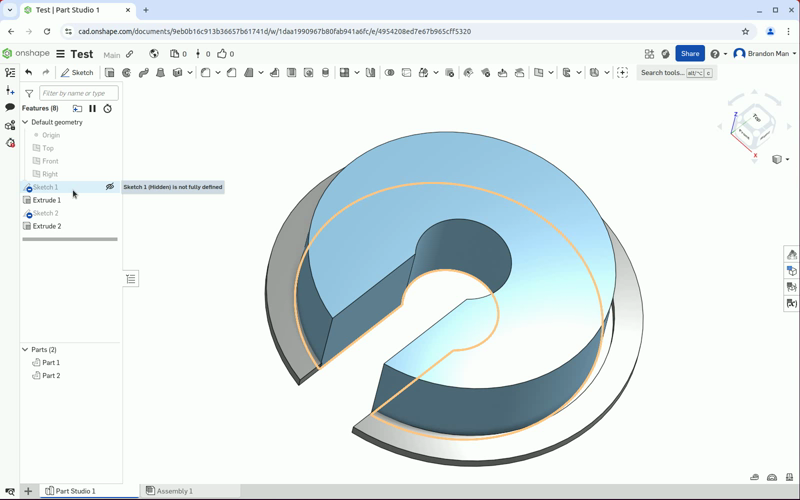
click(73, 189)